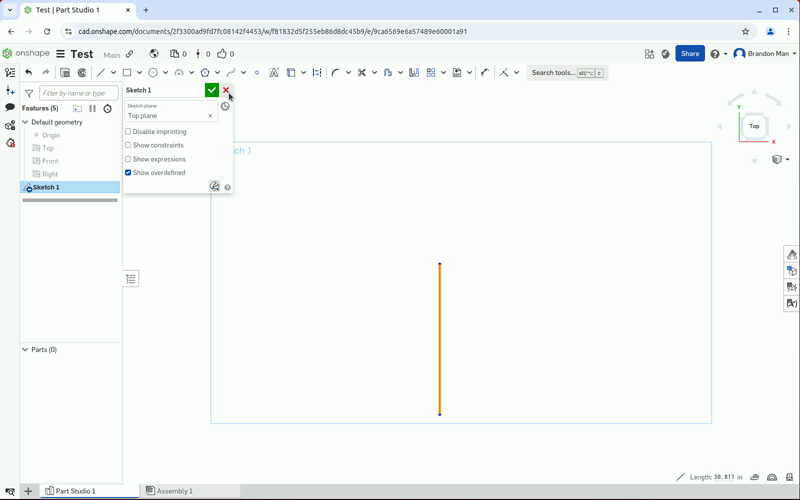
key(shift+h)
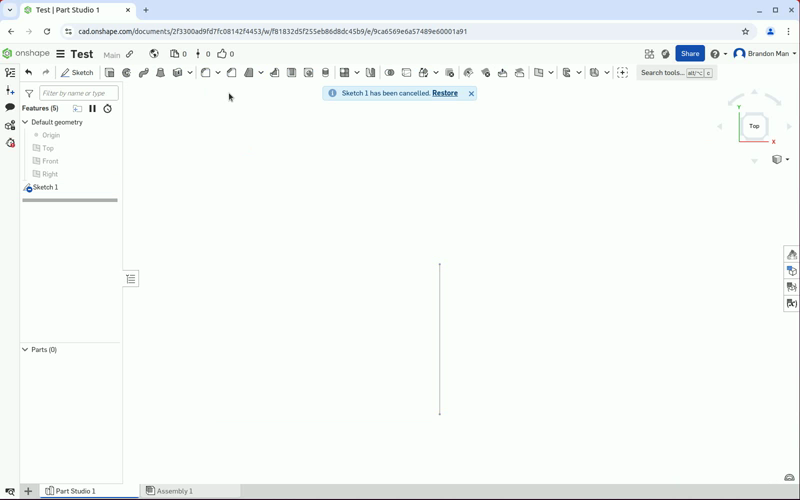
key(shift+s)
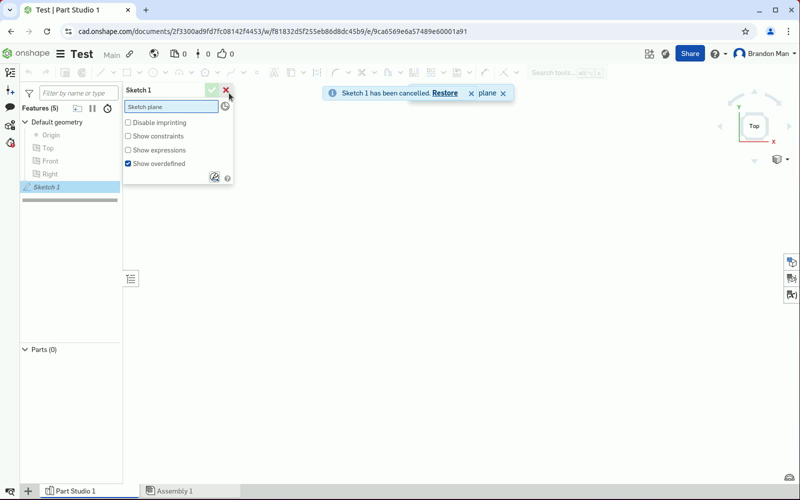
mouse_move(73, 150)
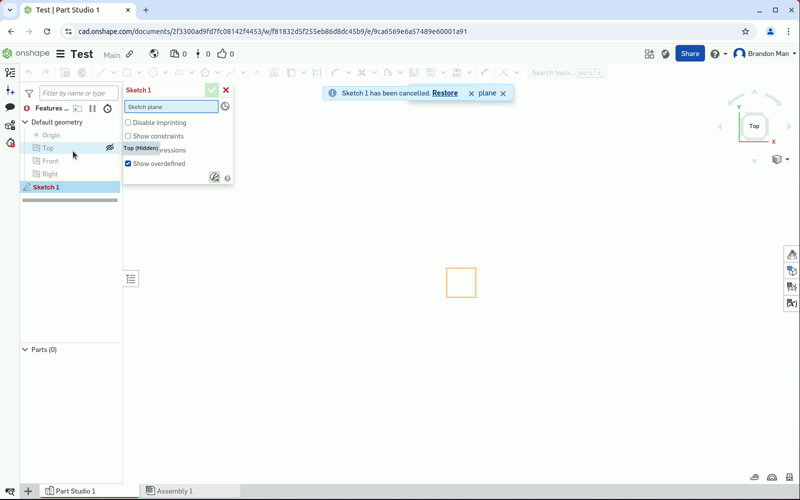
click(73, 150)
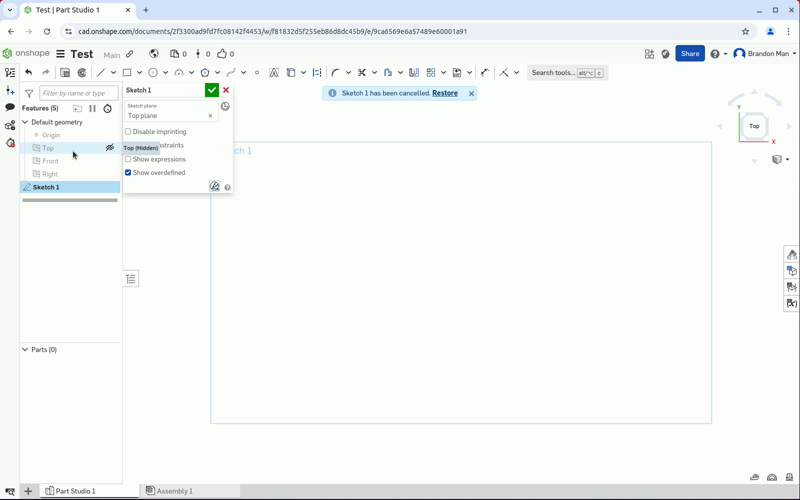
mouse_move(73, 352)
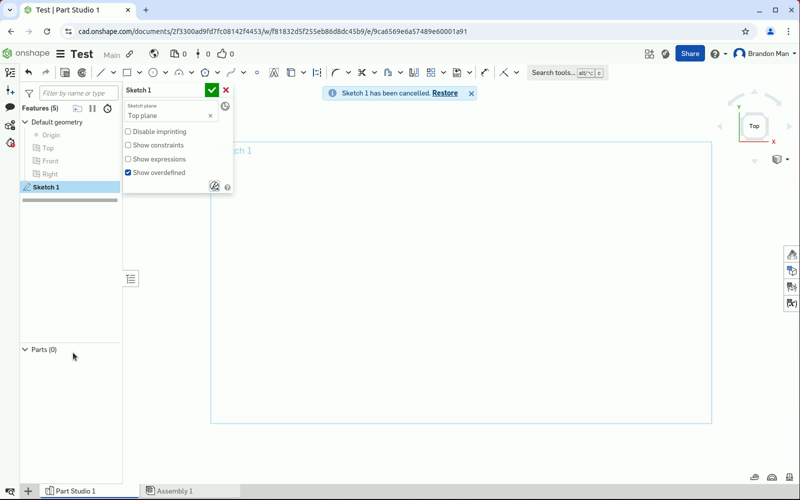
key(y)
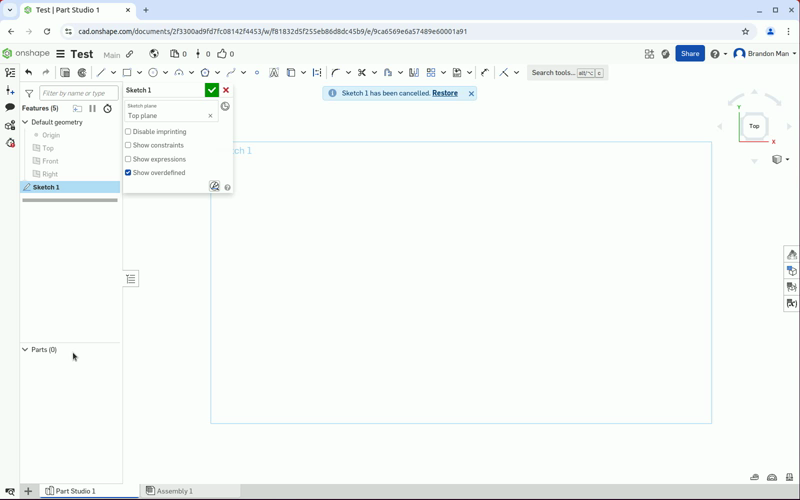
key(c)
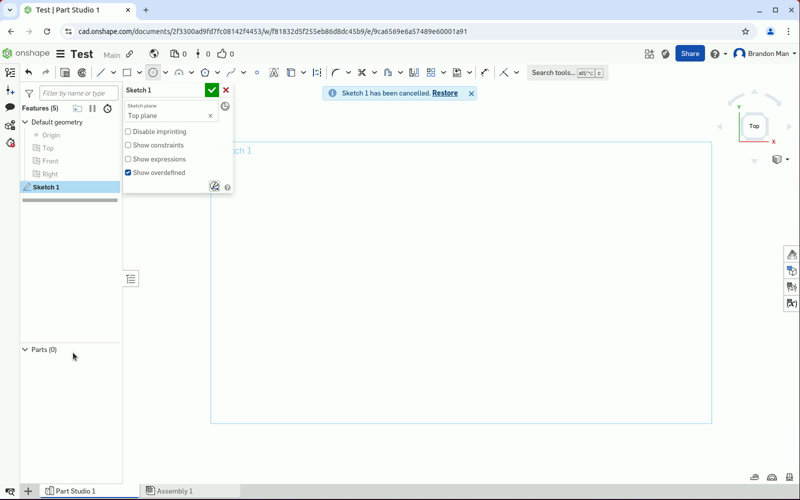
key_down(shift)
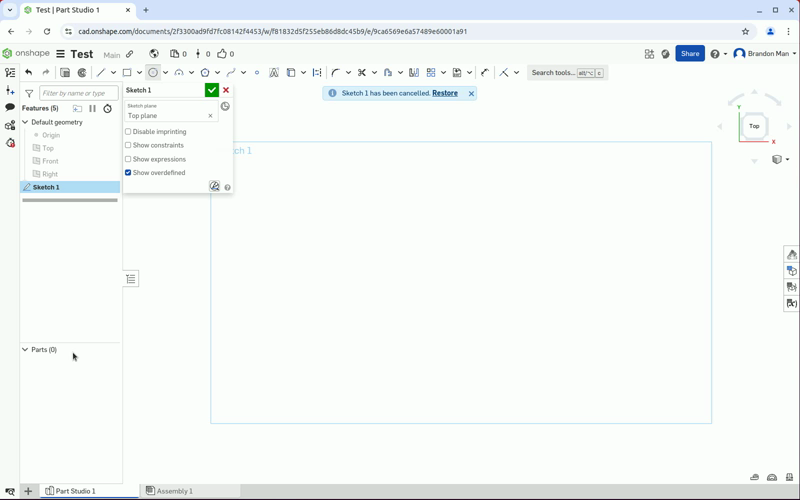
mouse_move(460, 282)
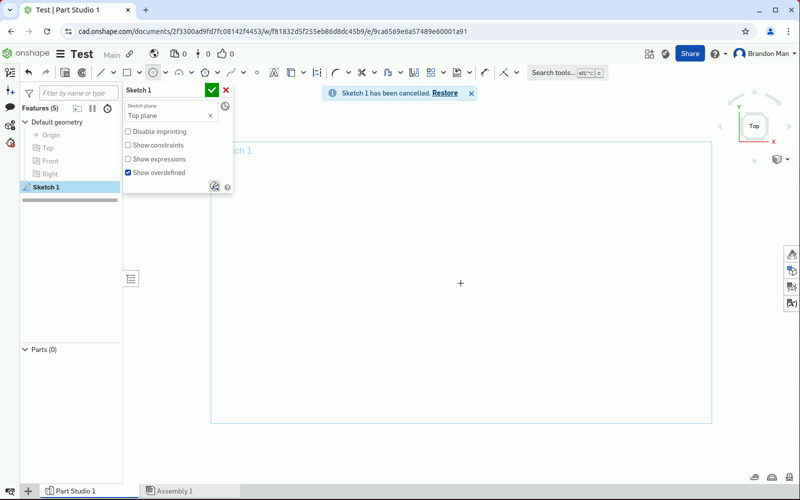
click(460, 282)
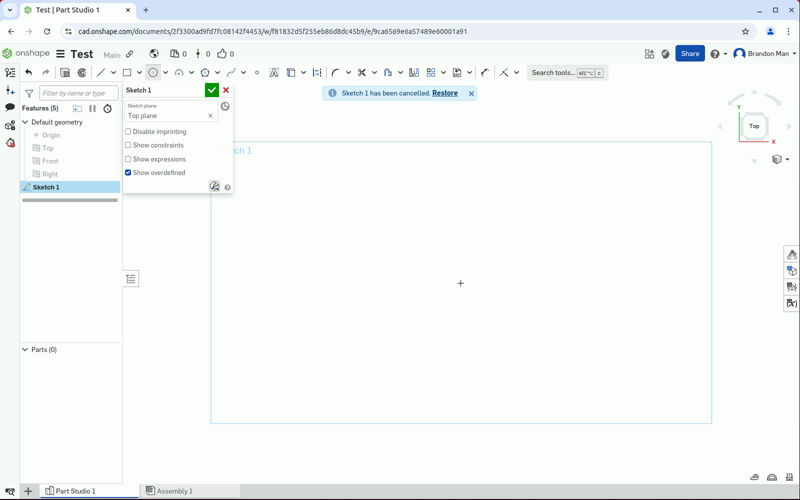
key_up(shift)
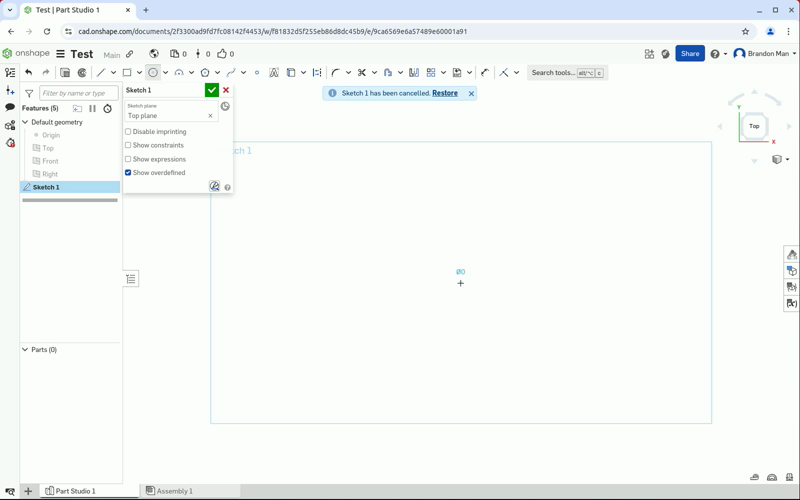
mouse_move(527, 282)
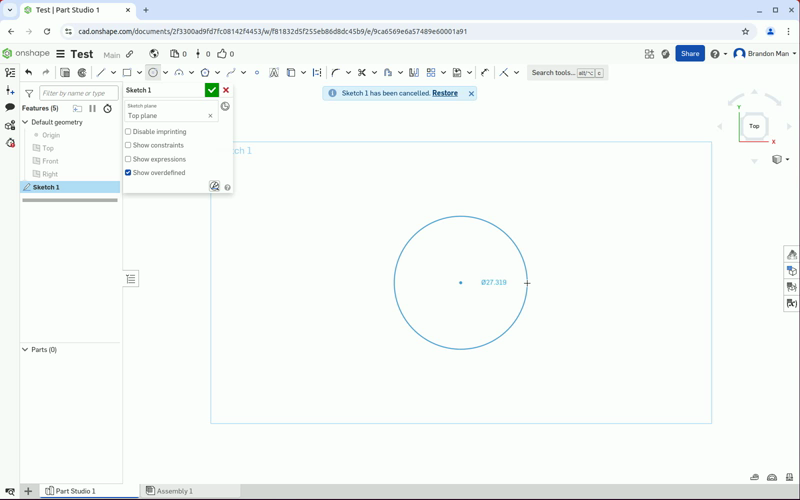
click(527, 282)
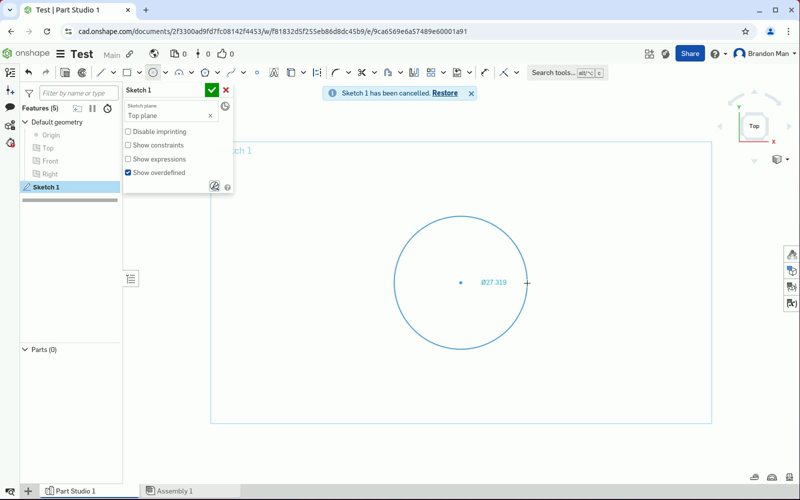
key(esc)
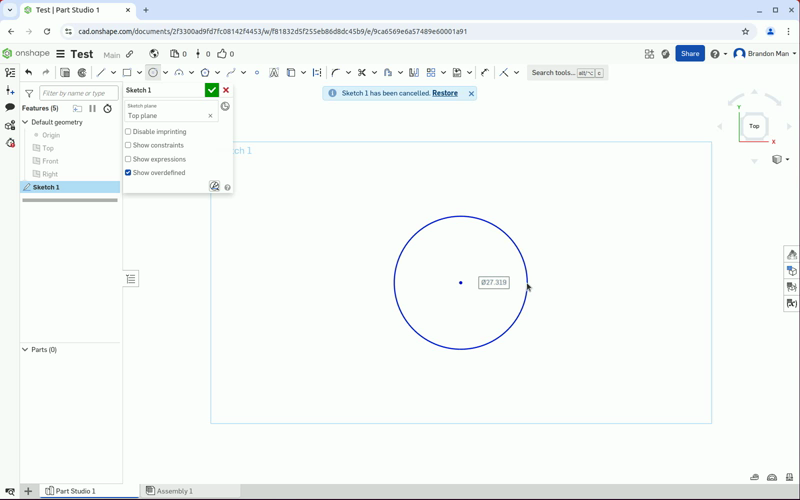
mouse_move(508, 251)
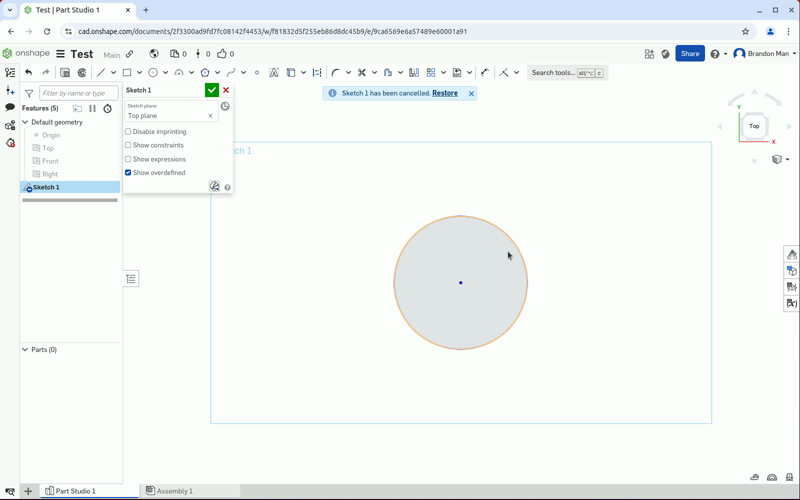
click(508, 251)
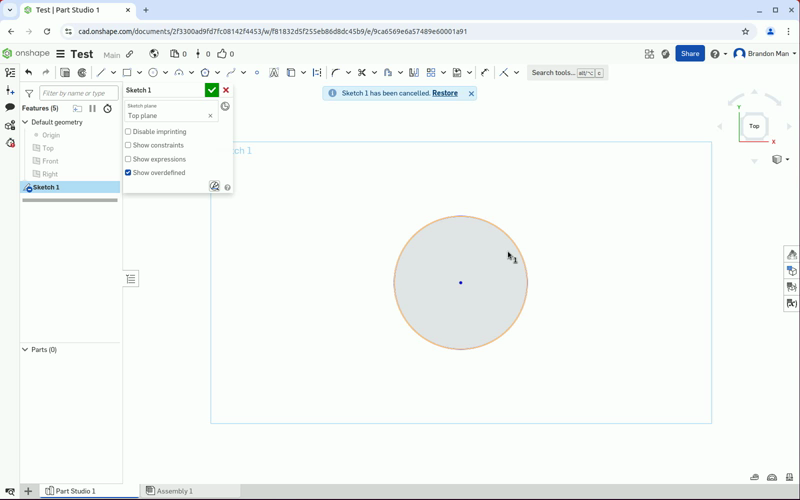
mouse_move(73, 352)
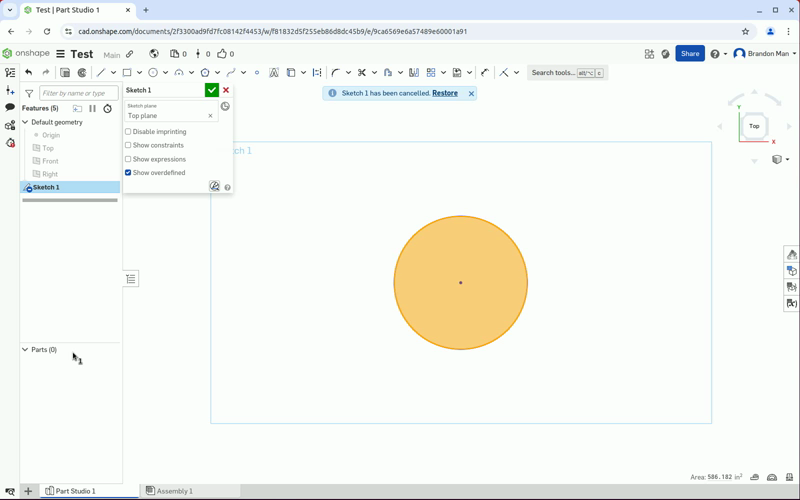
key(shift+y)
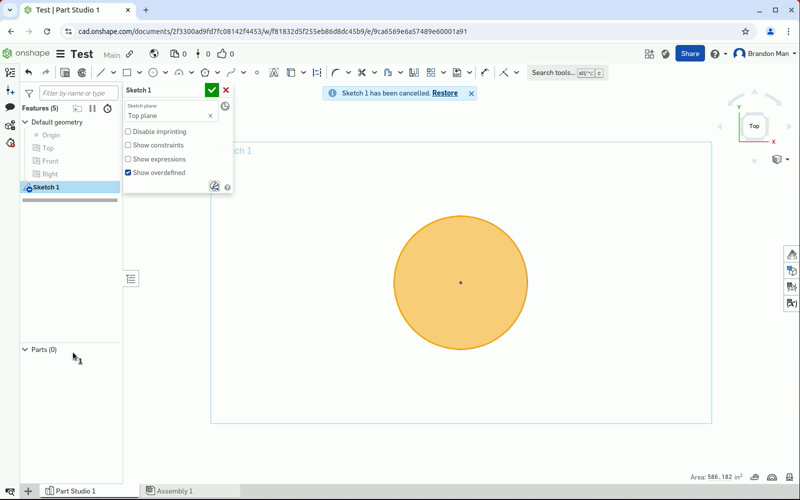
key(shift+e)
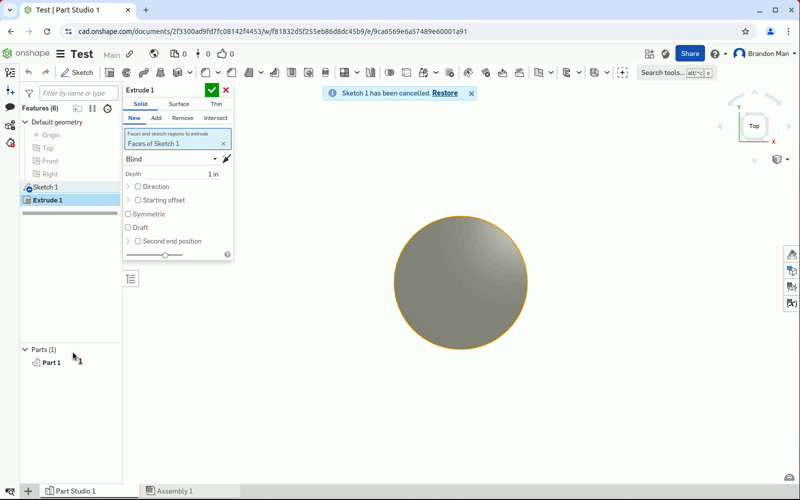
mouse_move(143, 106)
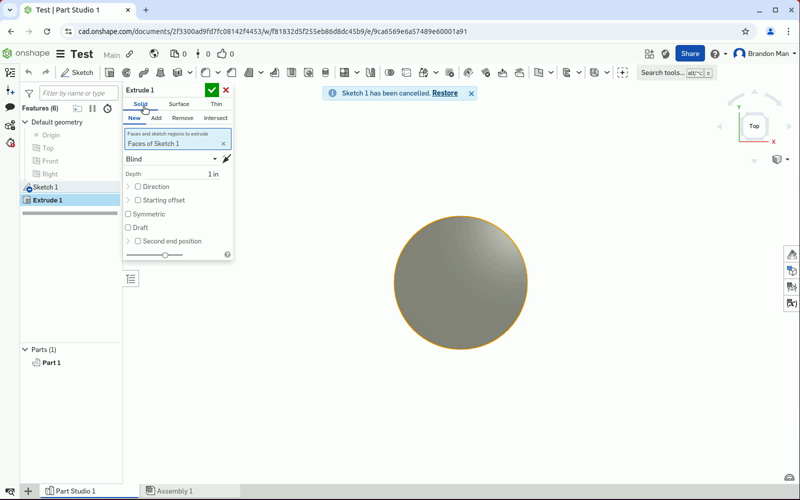
click(143, 106)
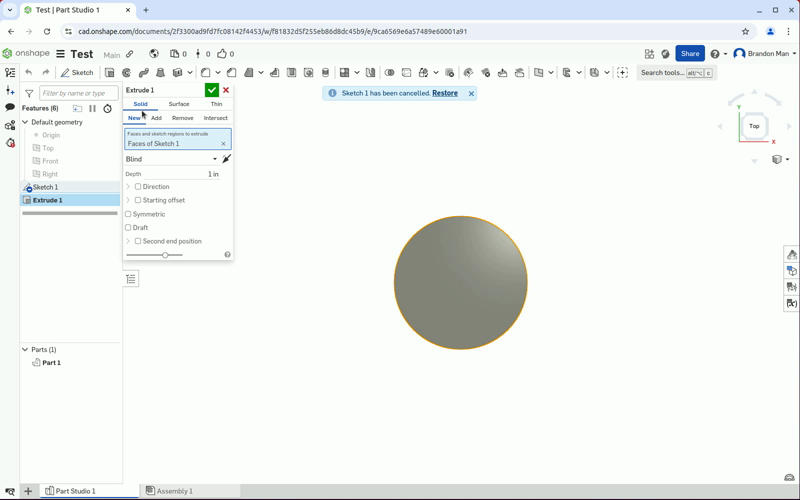
mouse_move(137, 120)
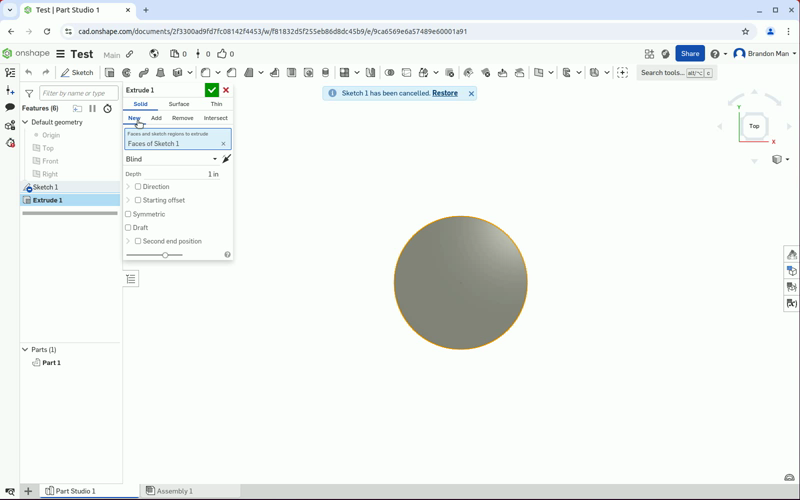
click(137, 120)
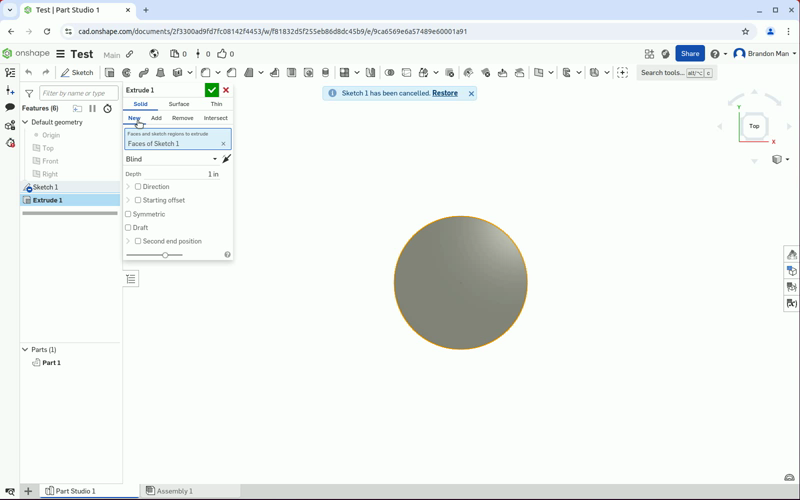
key(tab, 4)
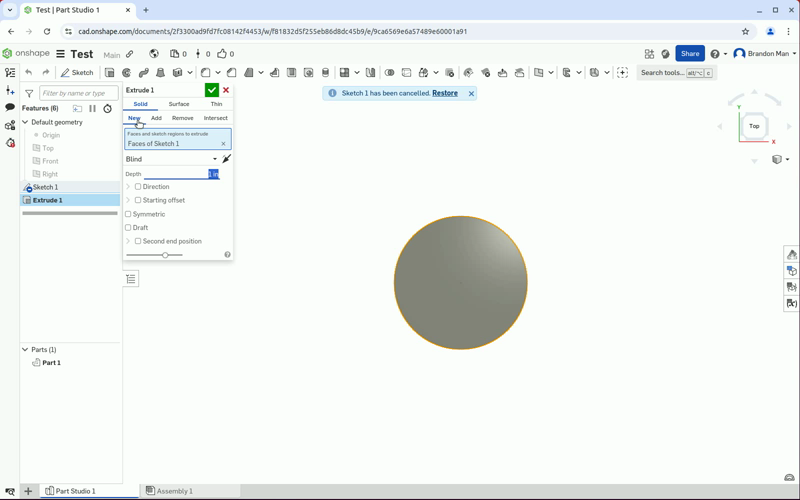
text(9.147)
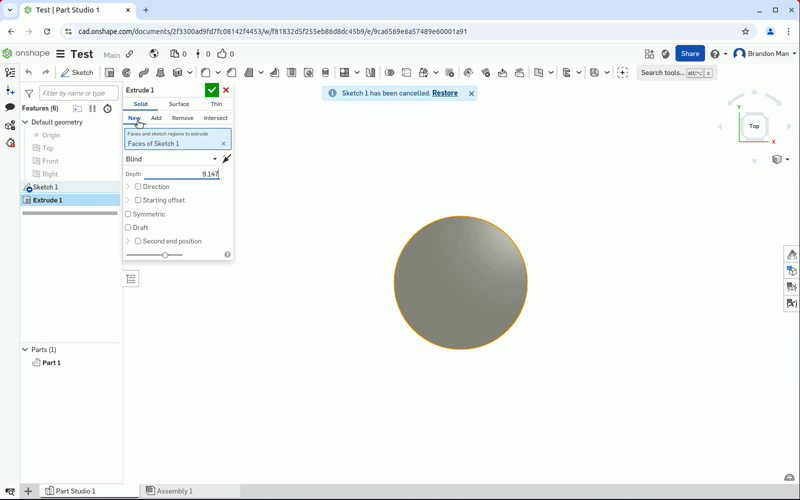
key(enter)
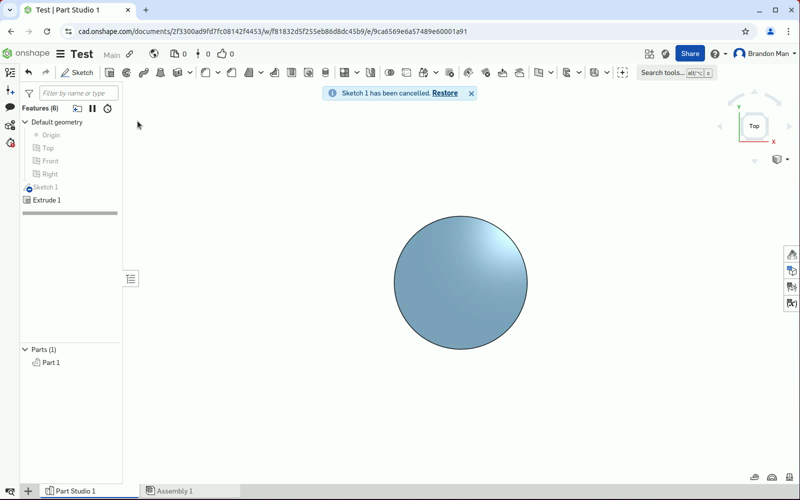
key(shift+h)
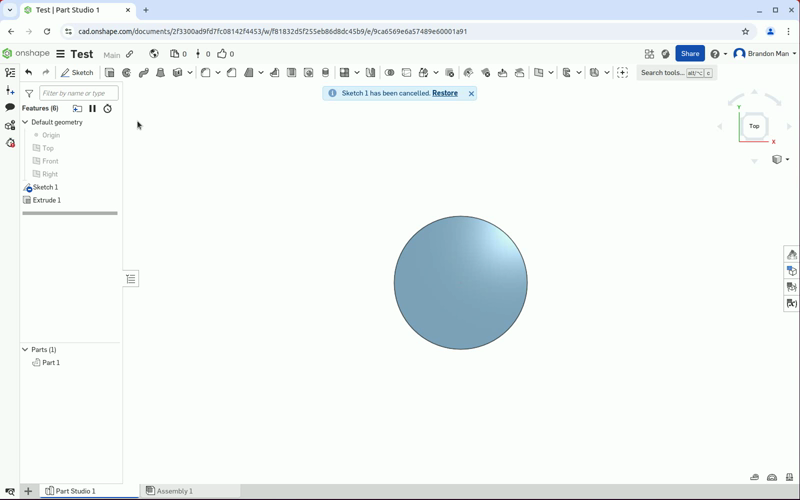
key(shift+h)
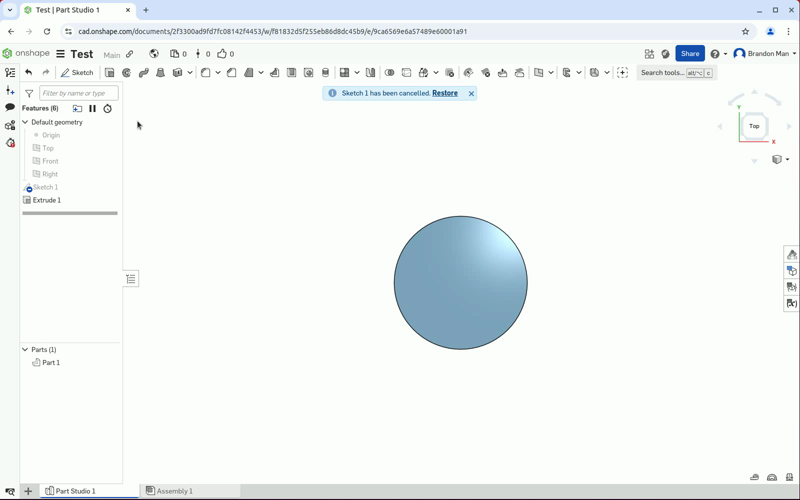
mouse_move(73, 189)
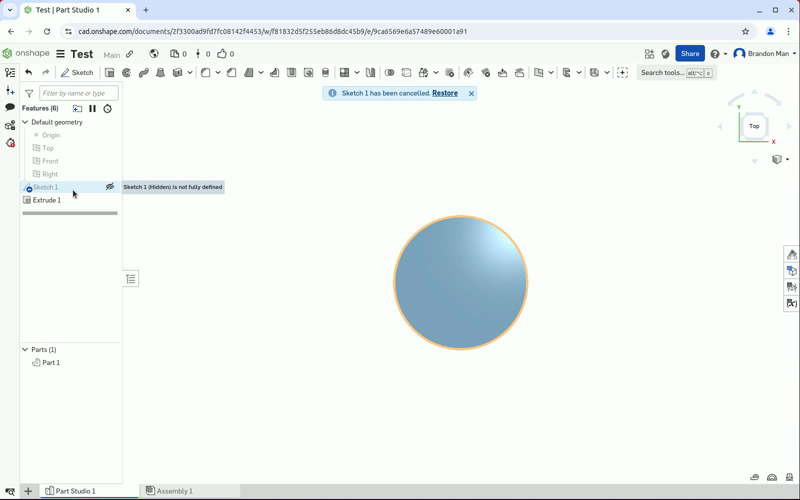
click(73, 189)
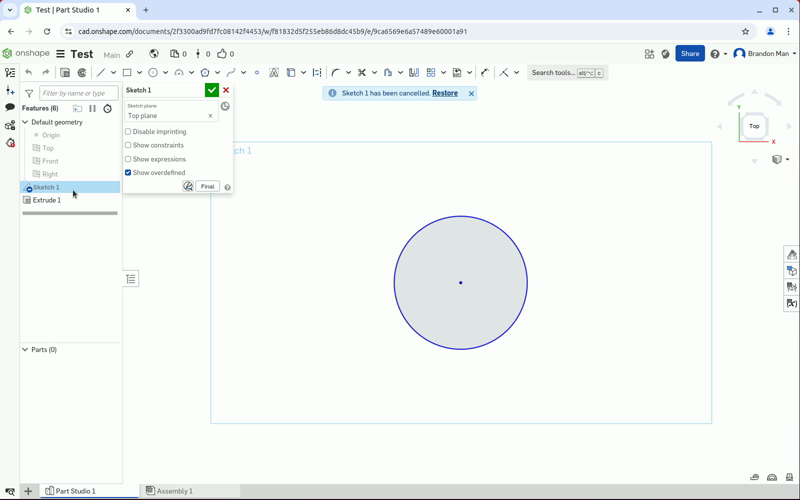
mouse_move(229, 92)
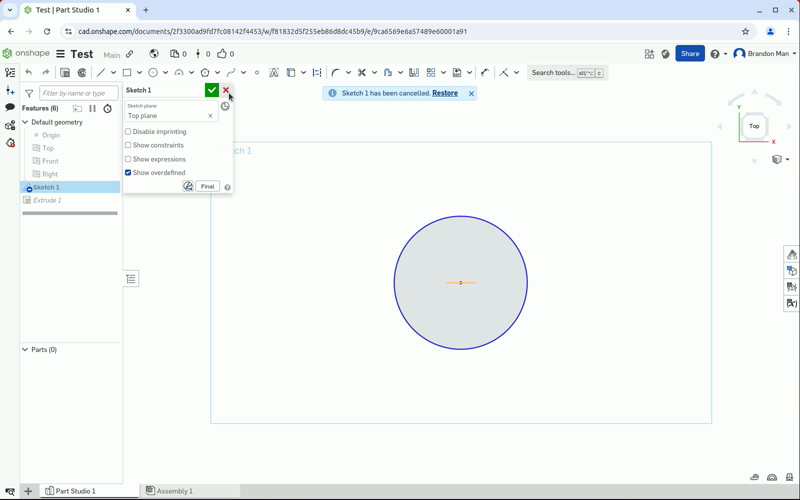
click(229, 92)
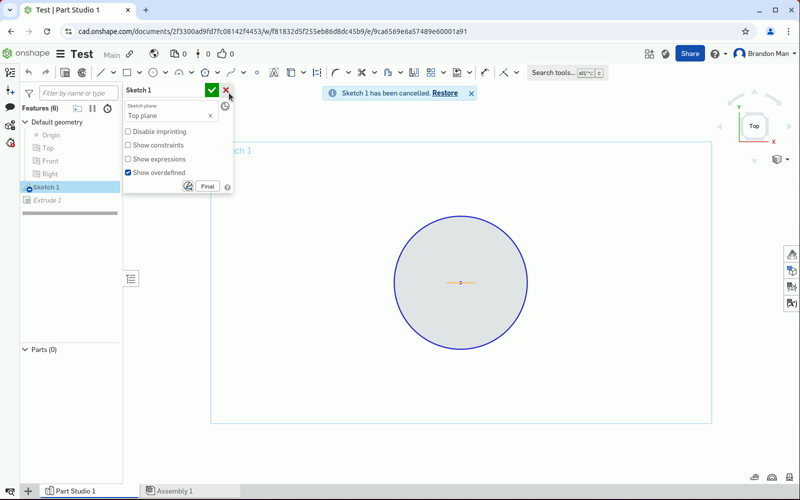
key(shift+s)
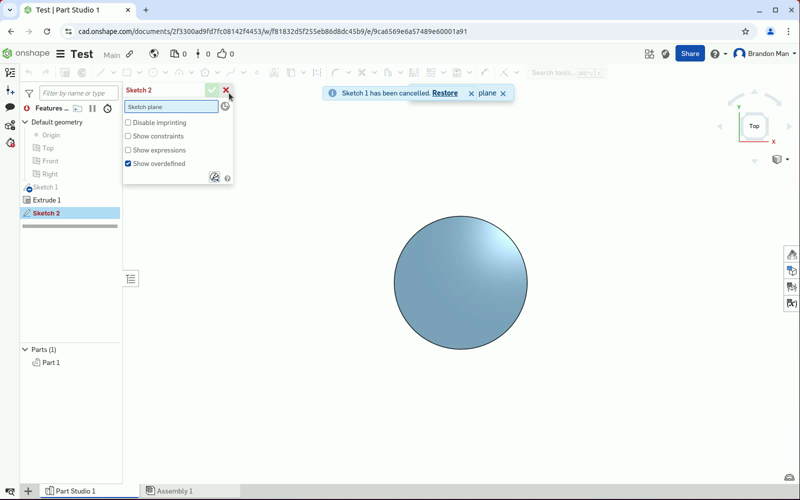
mouse_move(73, 150)
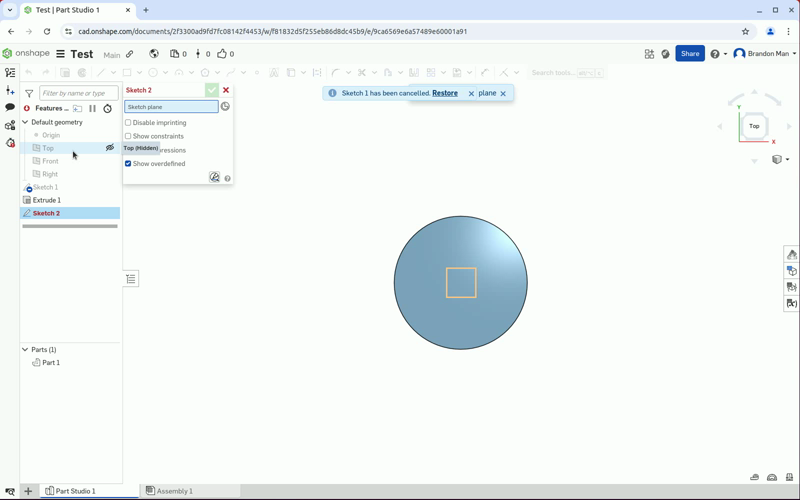
click(73, 150)
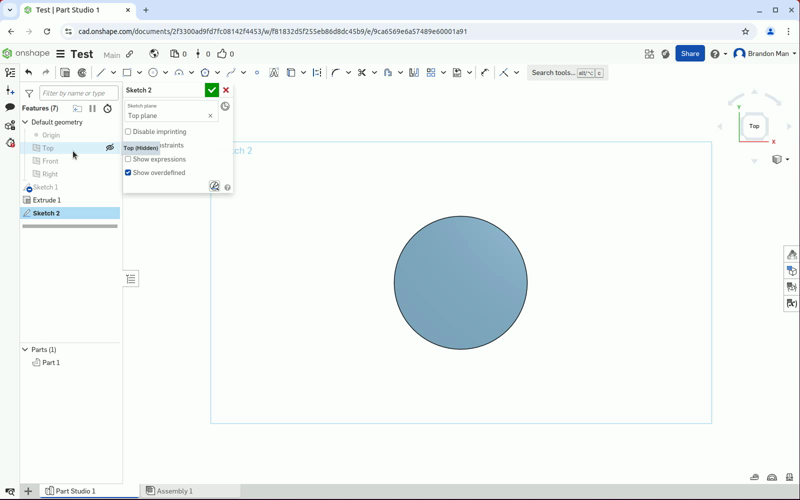
mouse_move(73, 352)
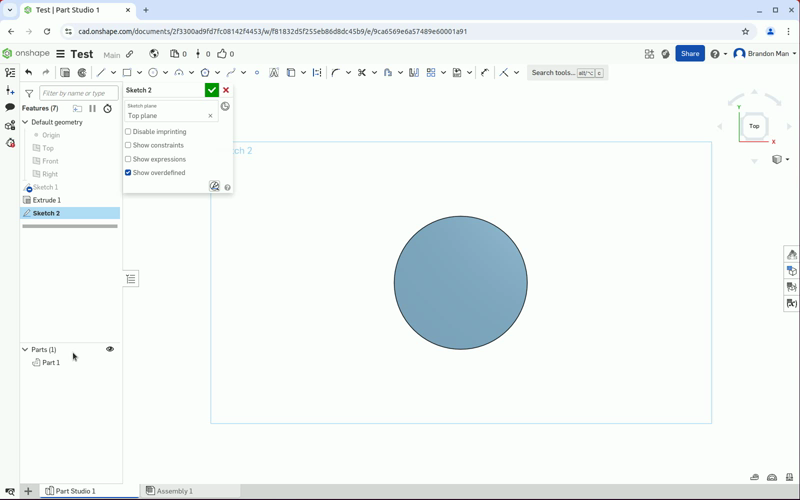
key(y)
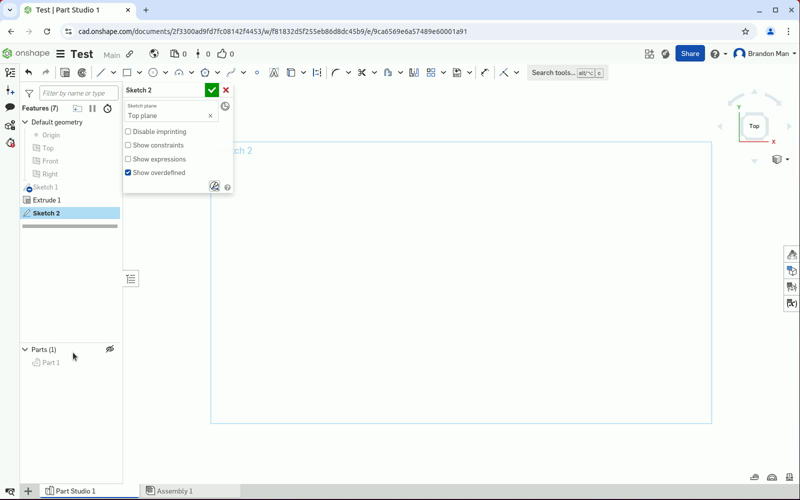
key(c)
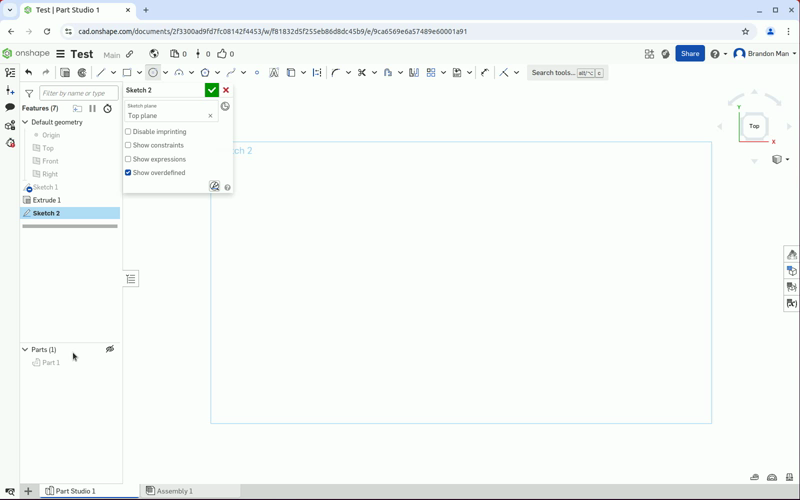
key_down(shift)
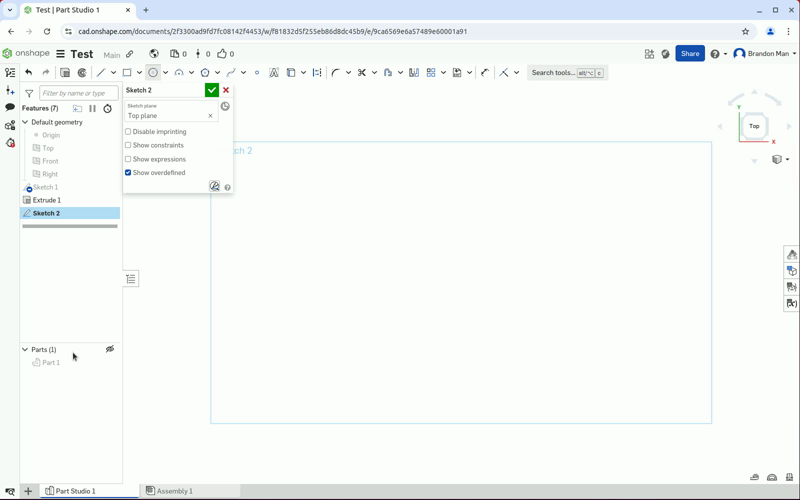
mouse_move(461, 282)
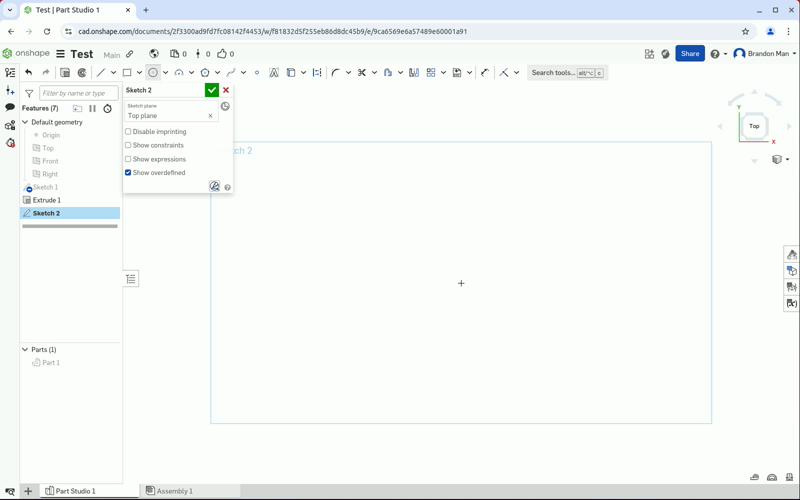
click(461, 282)
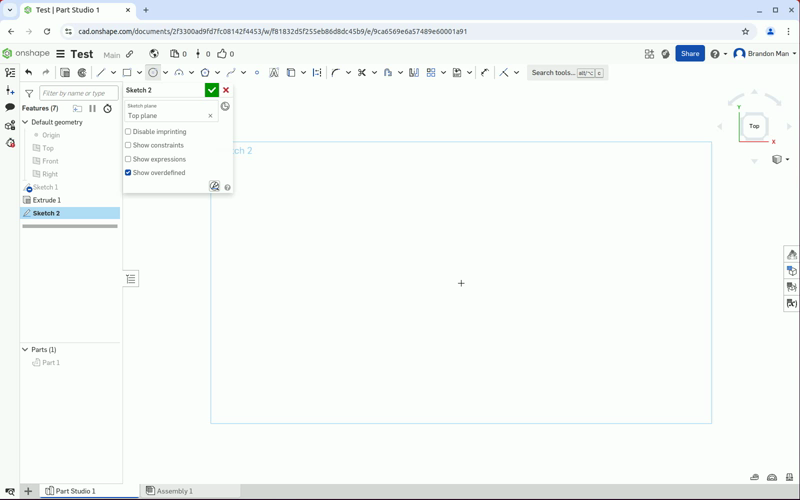
key_up(shift)
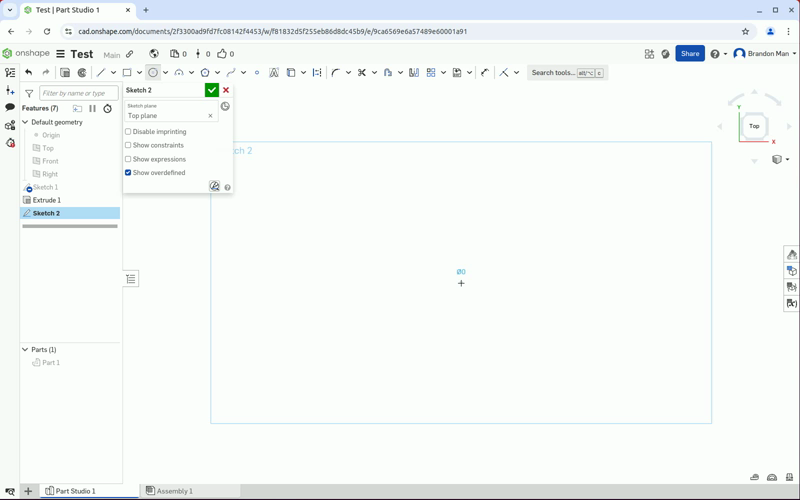
mouse_move(574, 282)
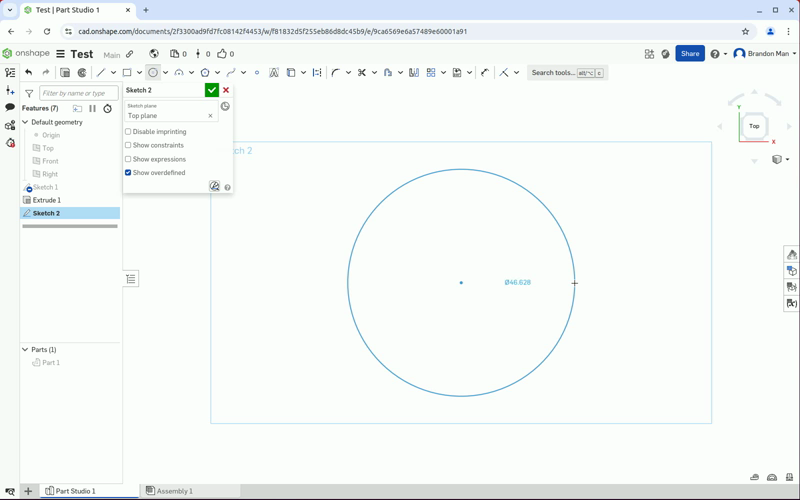
click(574, 282)
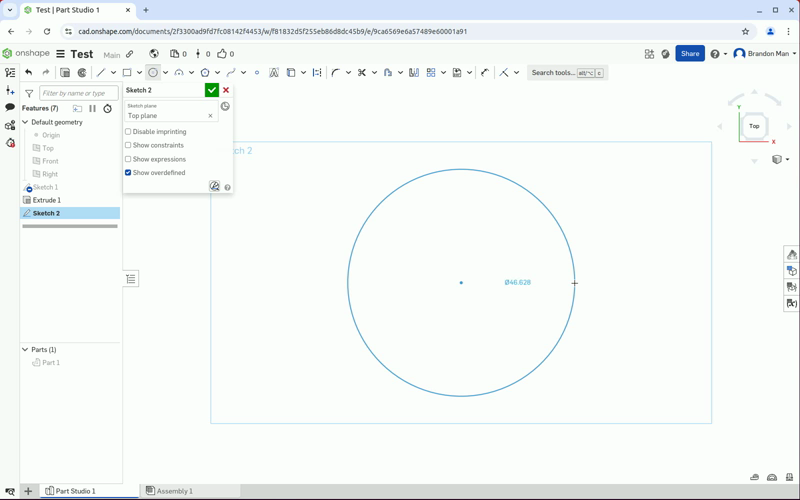
key(esc)
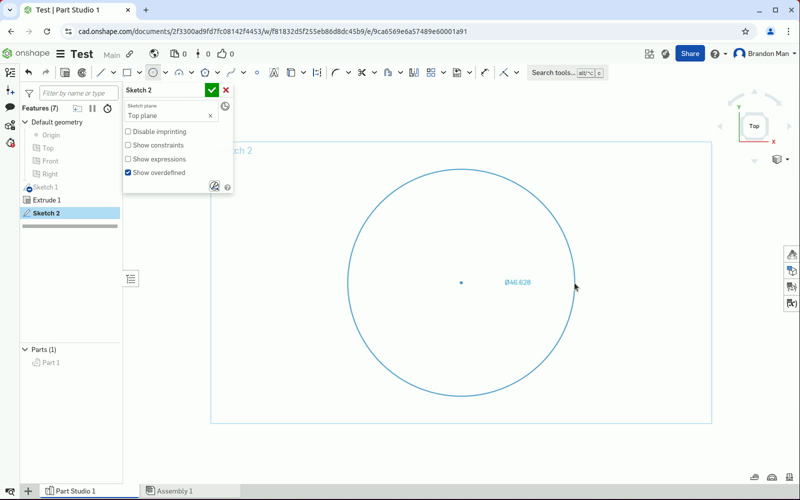
key(c)
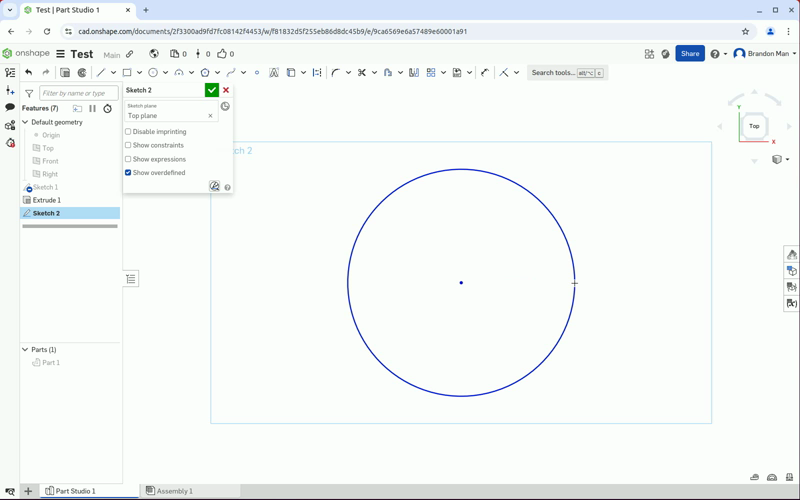
key_down(shift)
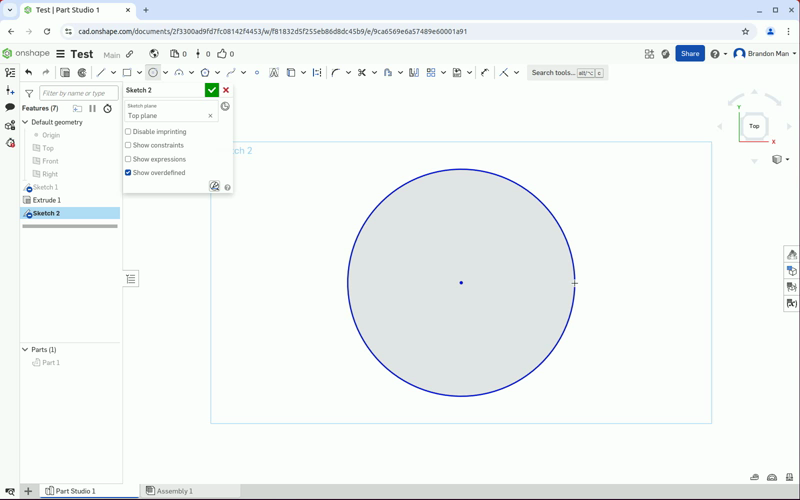
mouse_move(461, 282)
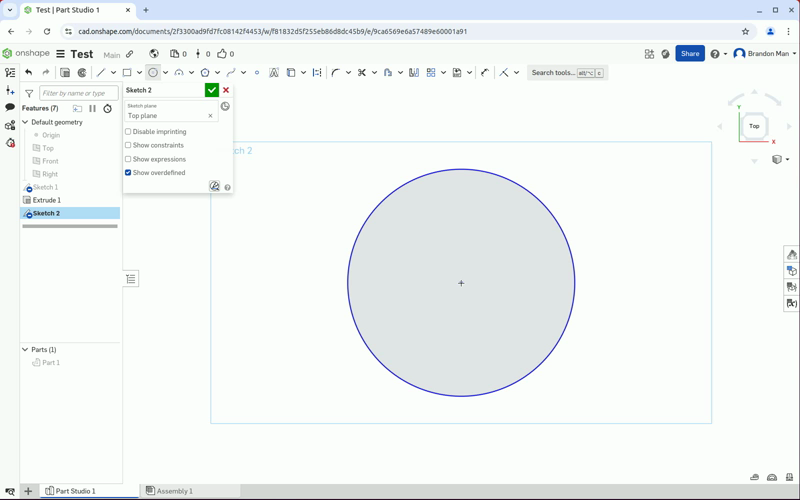
click(461, 282)
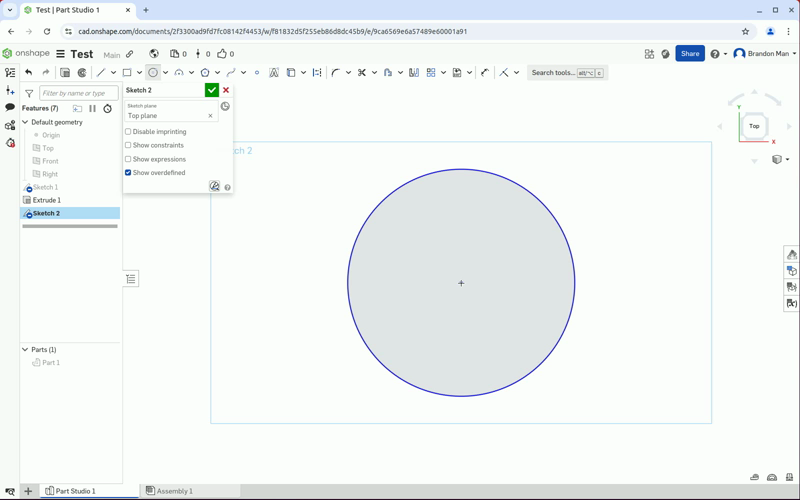
key_up(shift)
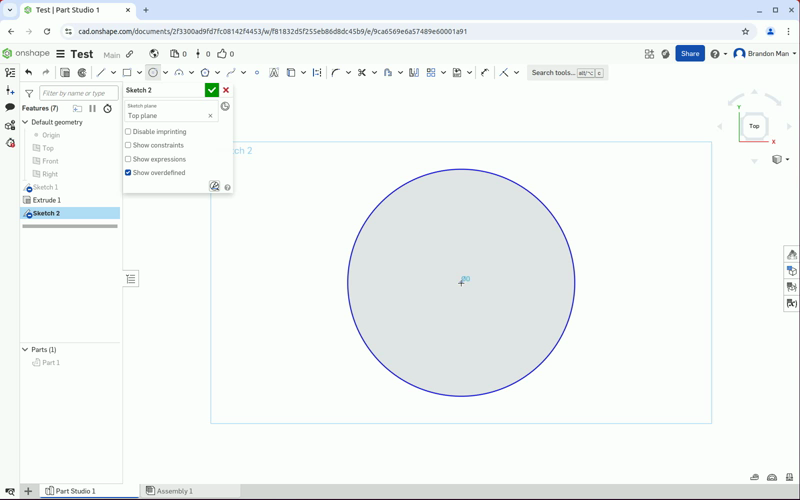
mouse_move(527, 282)
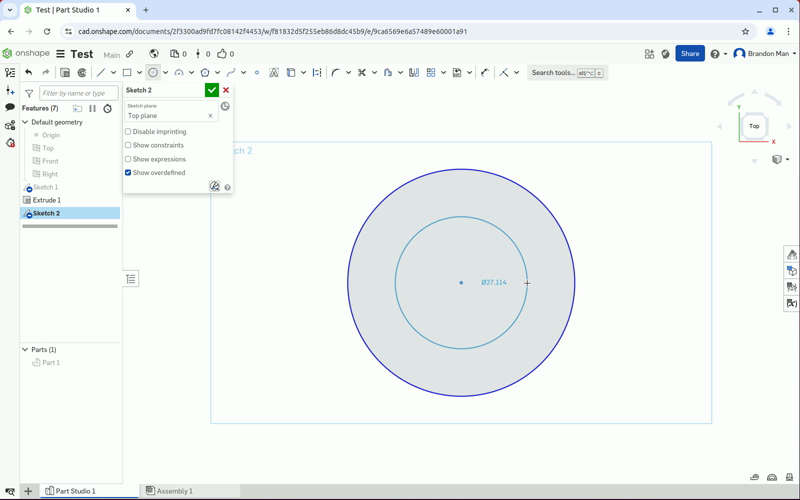
click(527, 282)
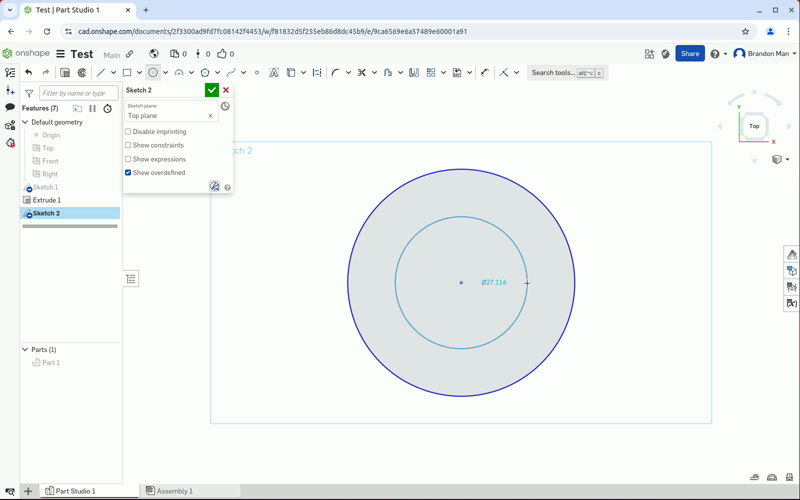
key(esc)
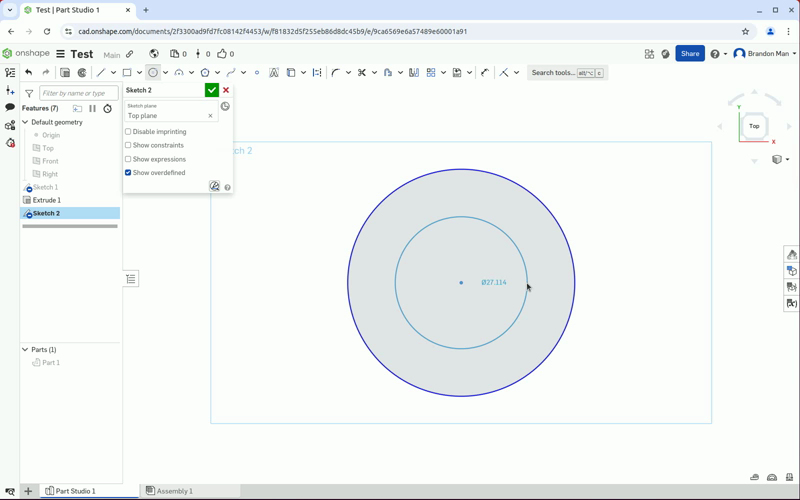
mouse_move(403, 212)
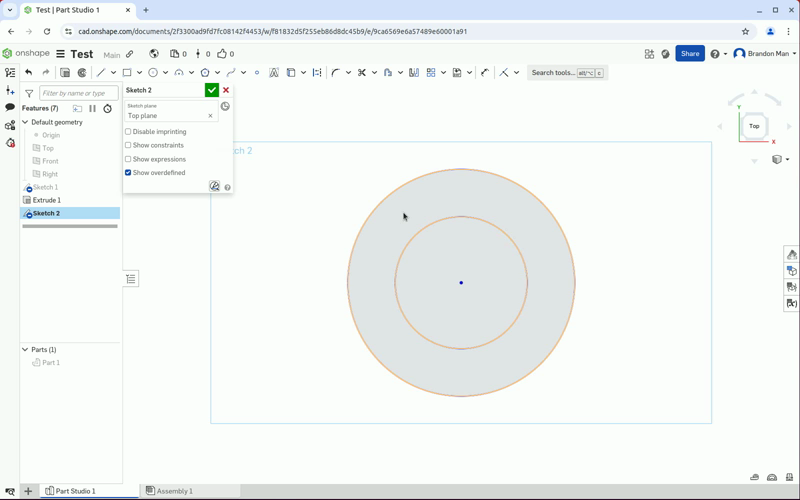
click(403, 212)
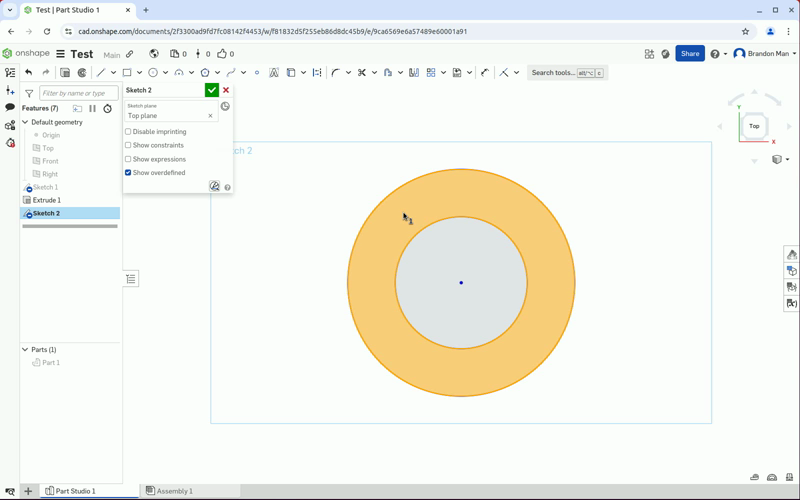
mouse_move(73, 352)
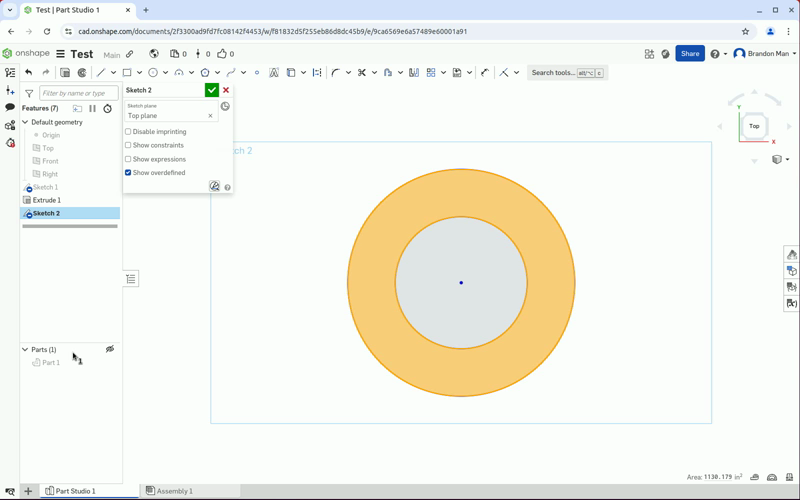
key(shift+y)
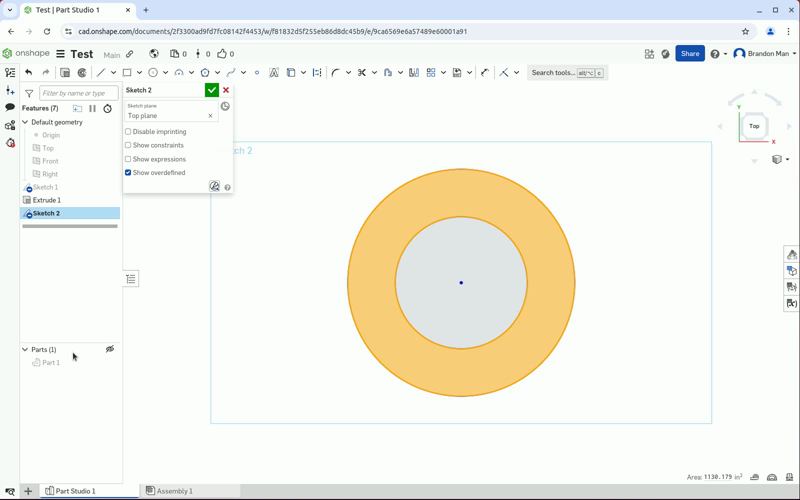
key(shift+e)
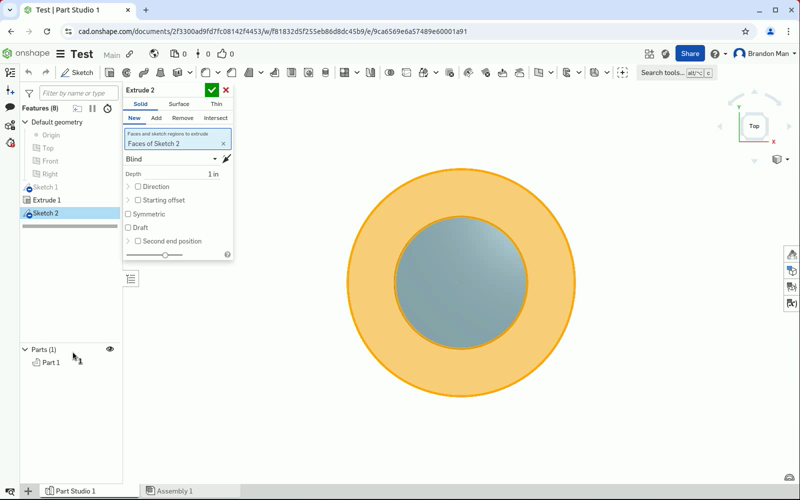
mouse_move(143, 106)
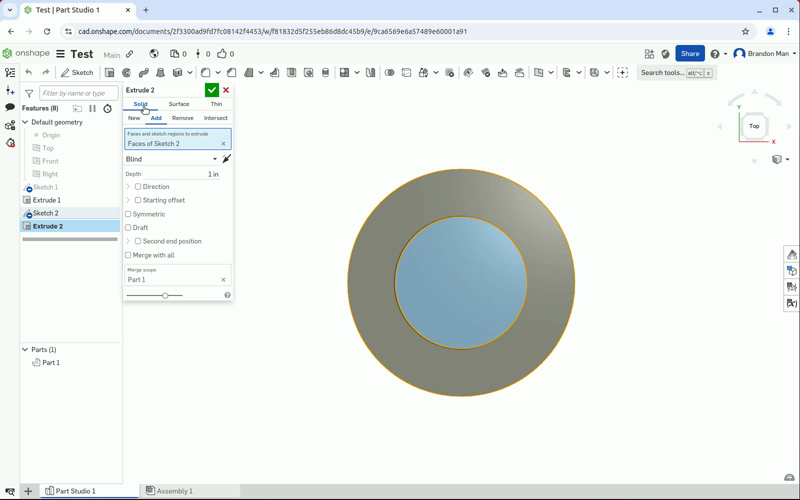
click(143, 106)
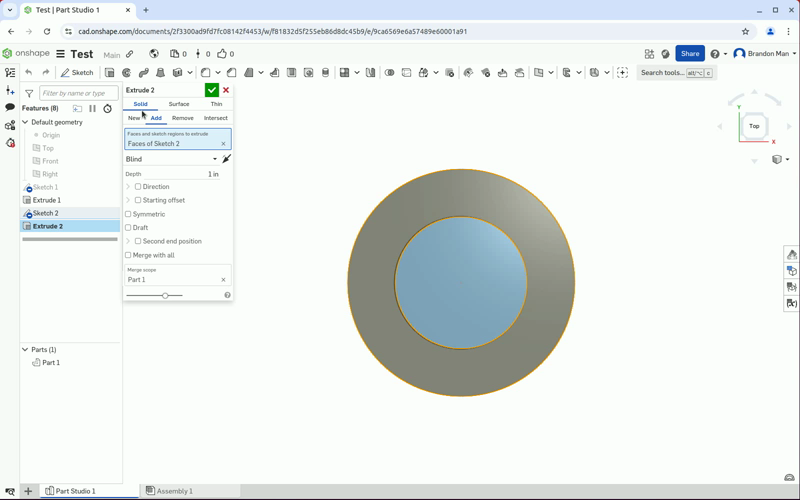
mouse_move(137, 120)
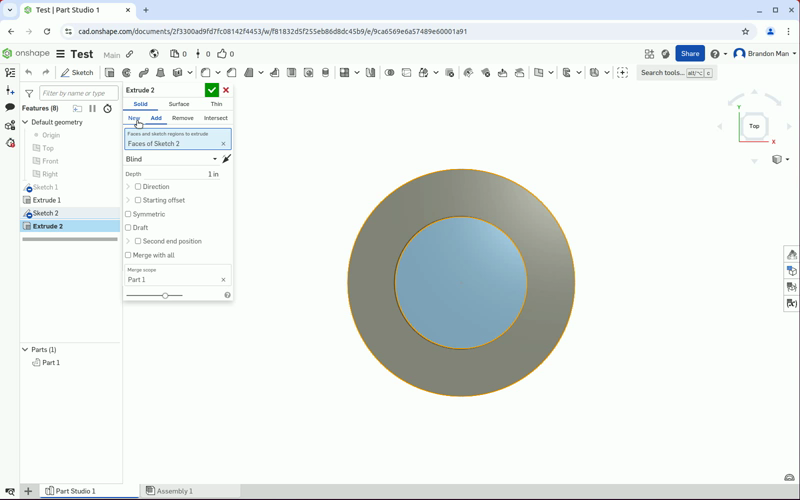
click(137, 120)
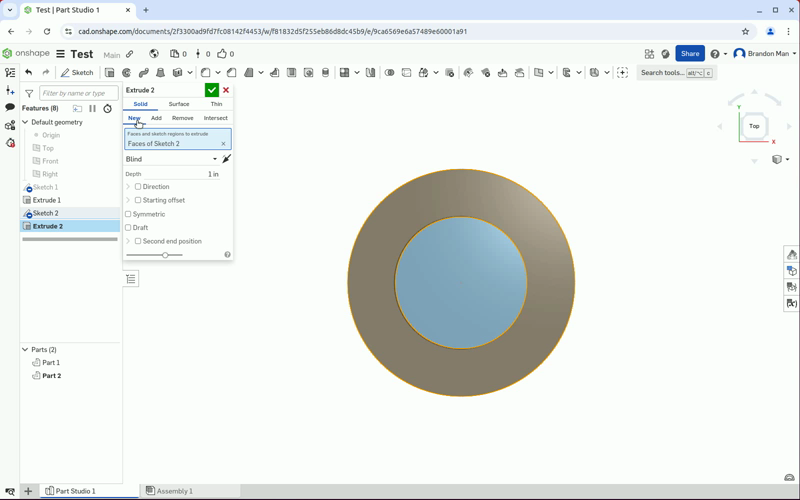
key(tab, 4)
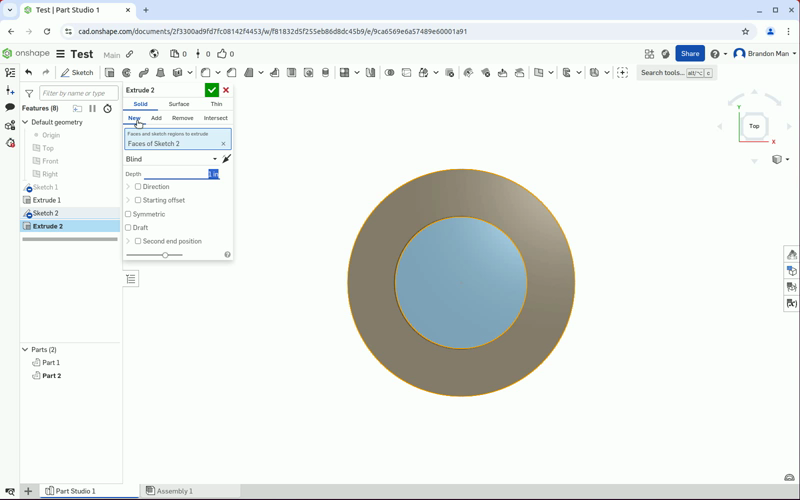
text(9.147)
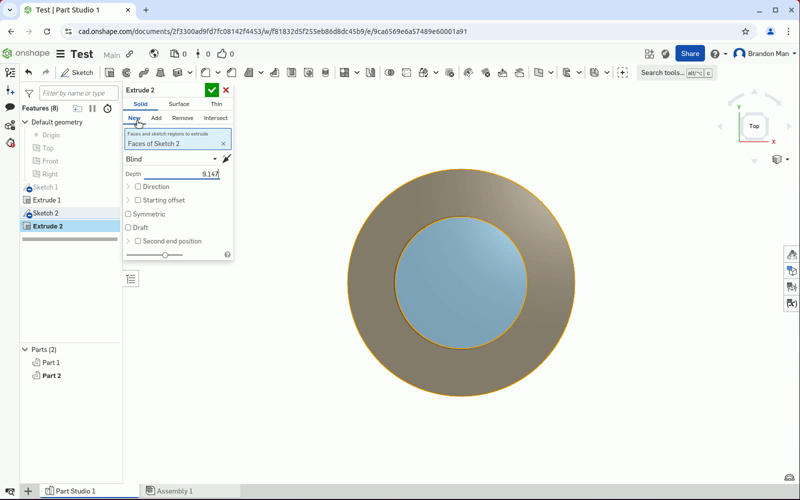
key(enter)
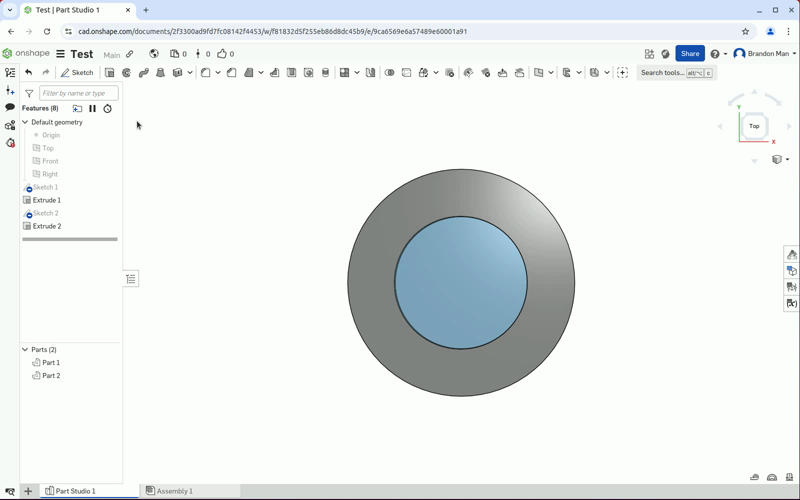
key(shift+h)
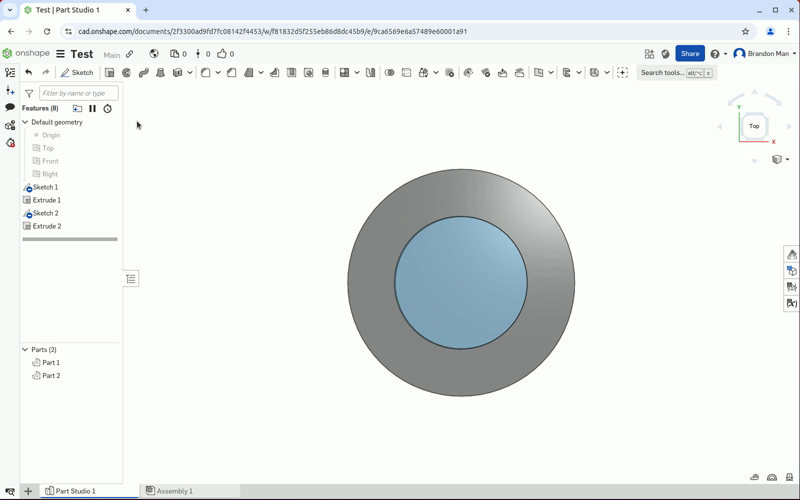
key(shift+h)
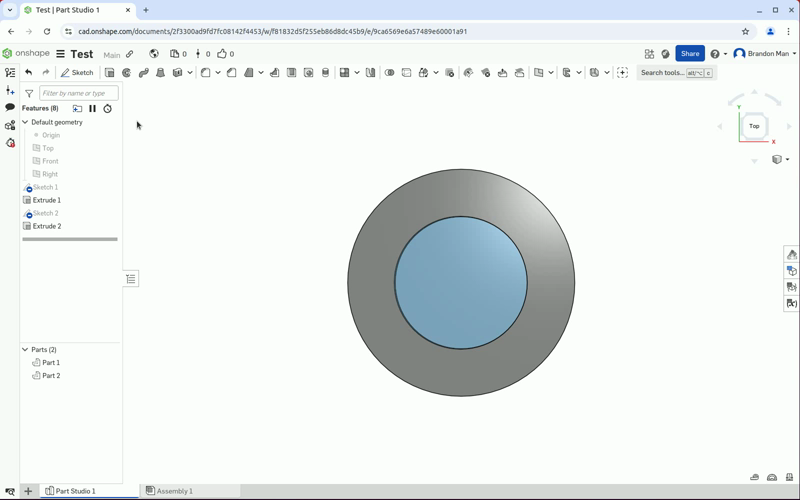
mouse_move(73, 189)
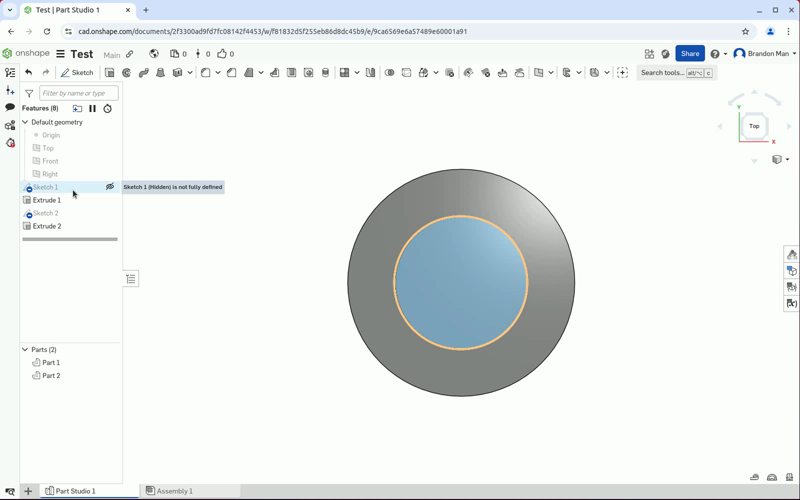
click(73, 189)
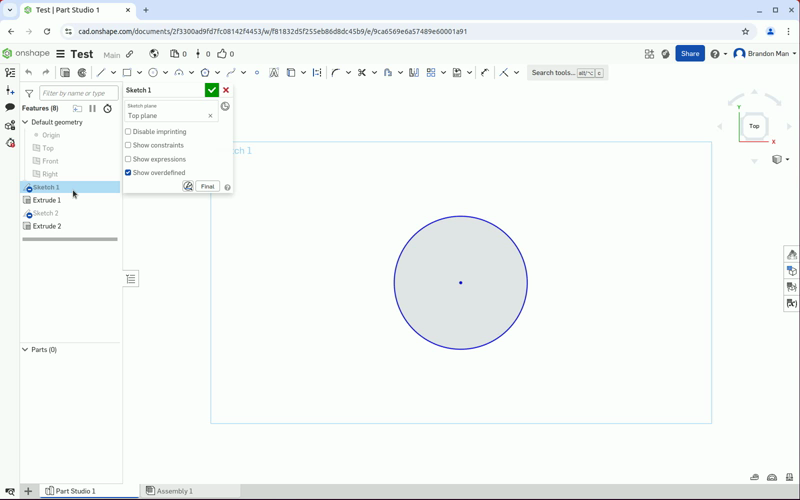
mouse_move(229, 92)
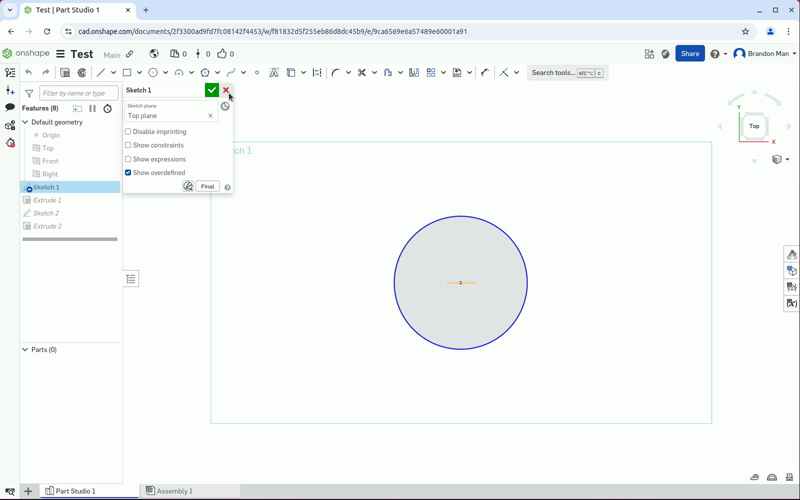
click(229, 92)
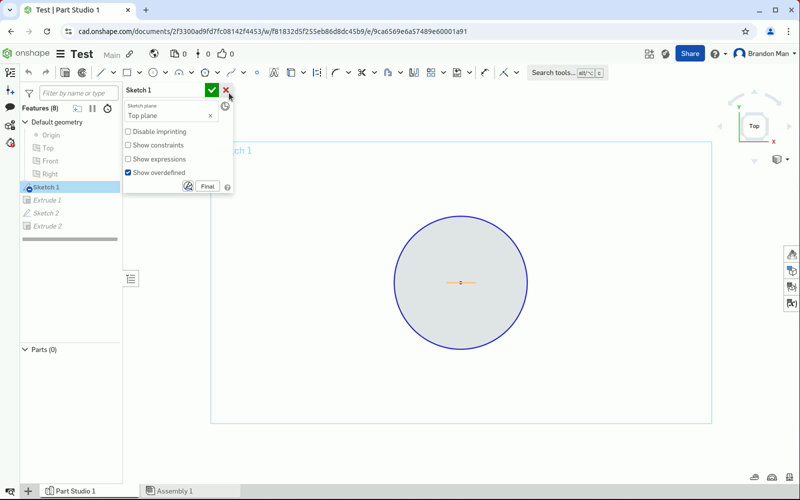
key(shift+s)
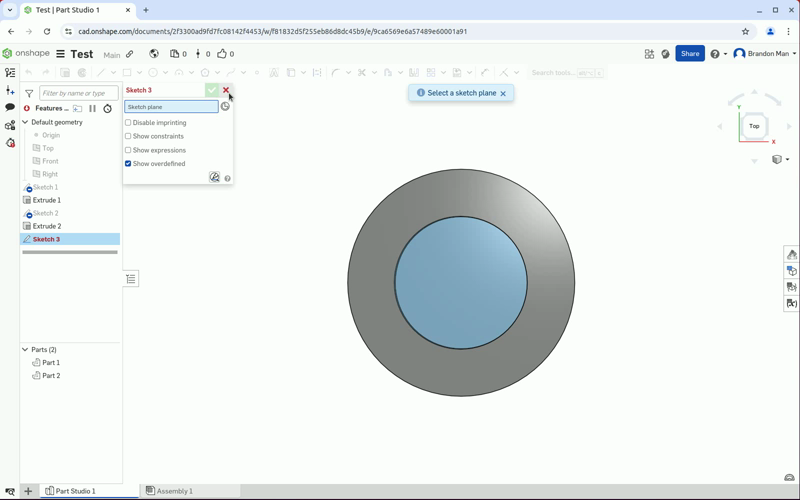
mouse_move(73, 150)
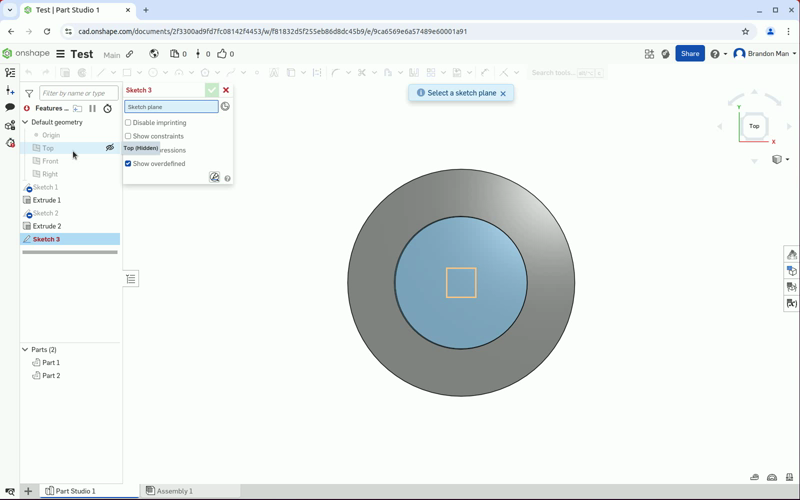
click(73, 150)
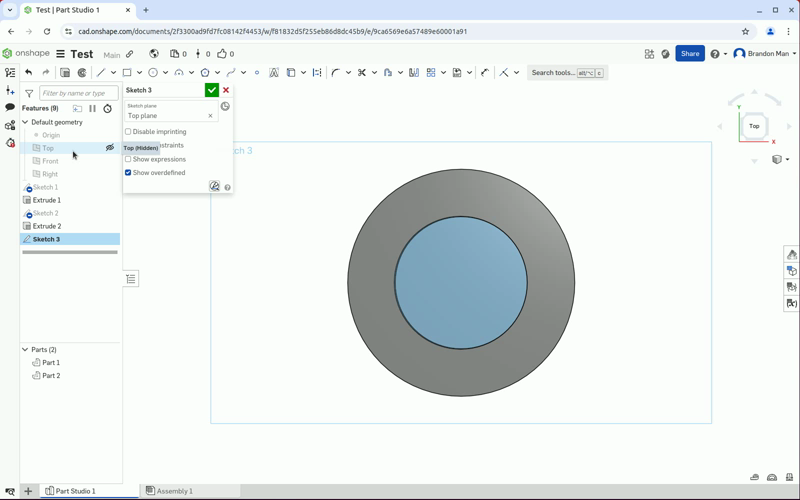
mouse_move(73, 352)
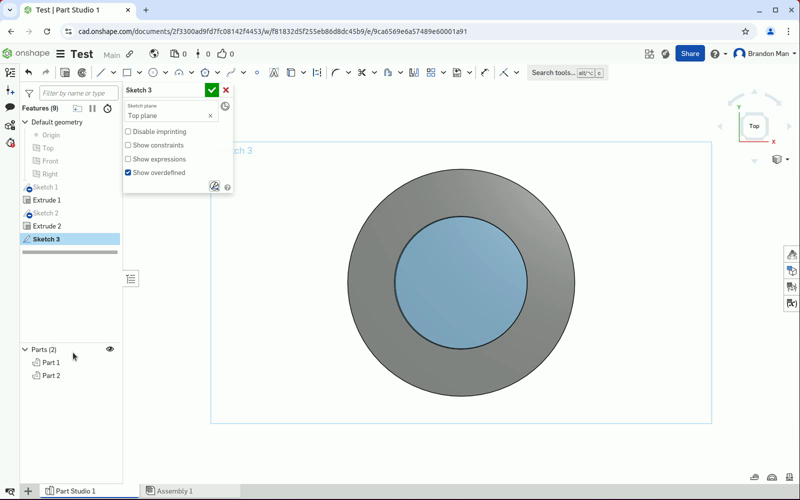
key(y)
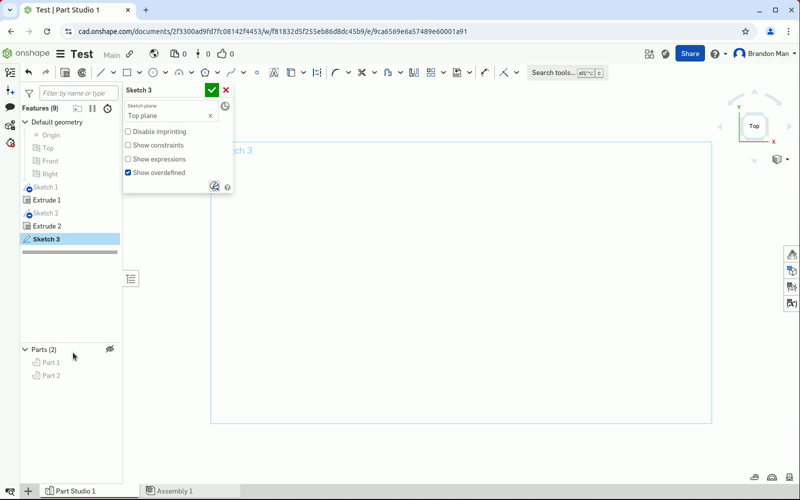
key(c)
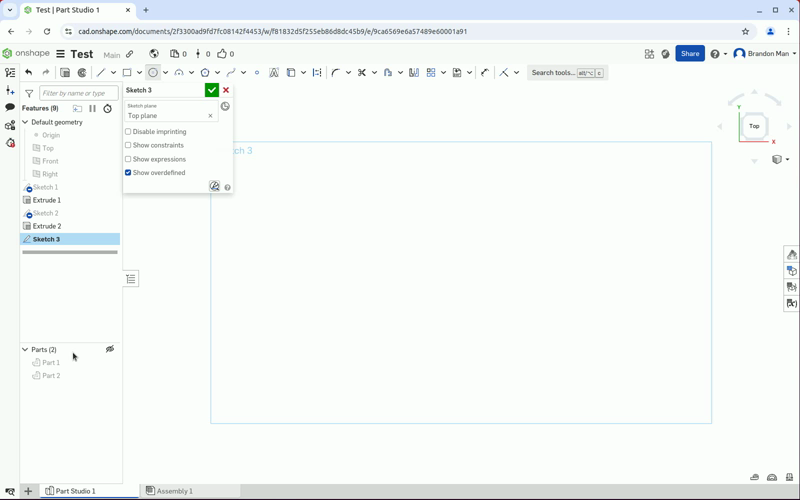
key_down(shift)
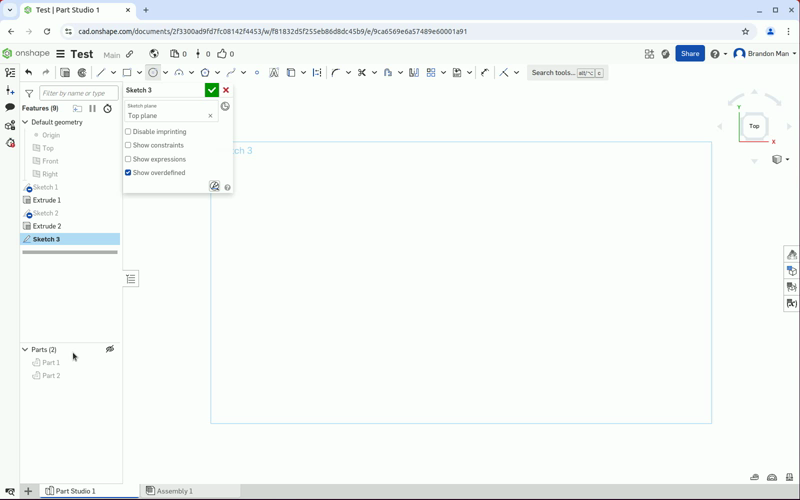
mouse_move(460, 282)
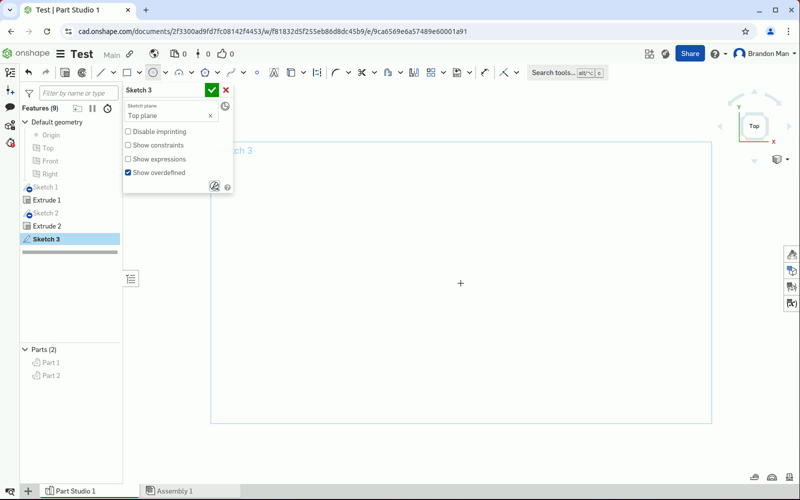
click(460, 282)
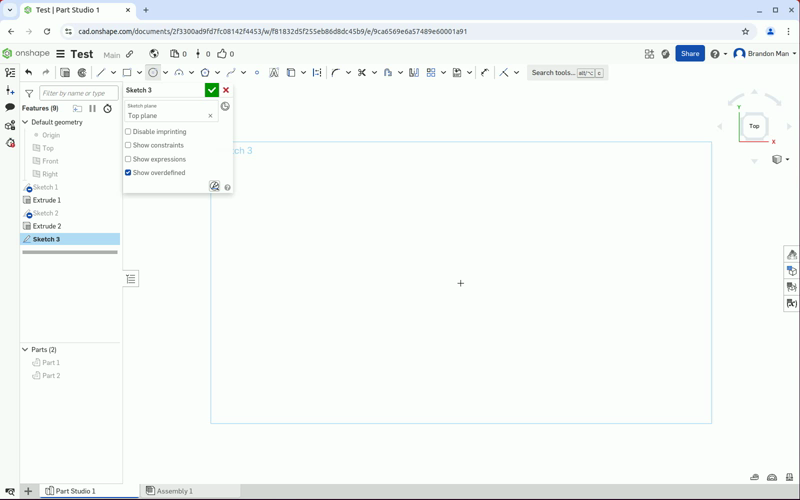
key_up(shift)
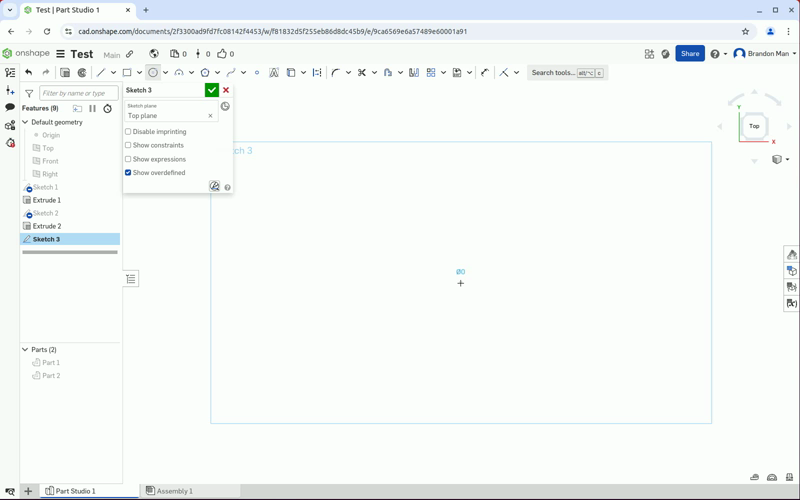
mouse_move(527, 282)
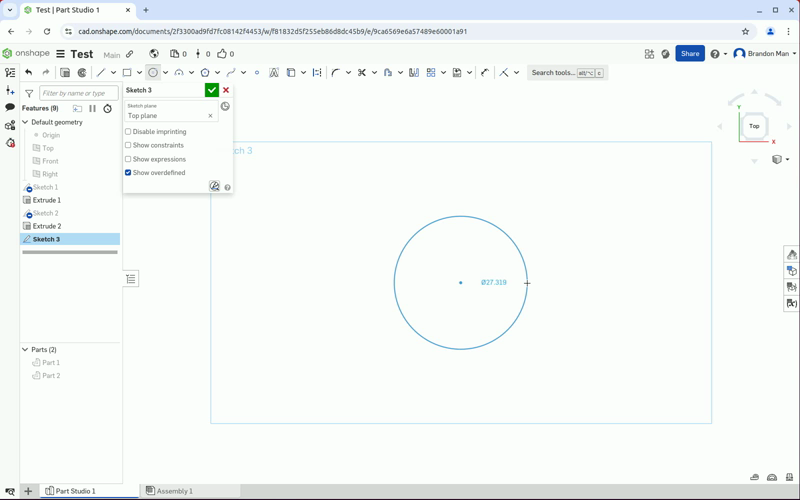
click(527, 282)
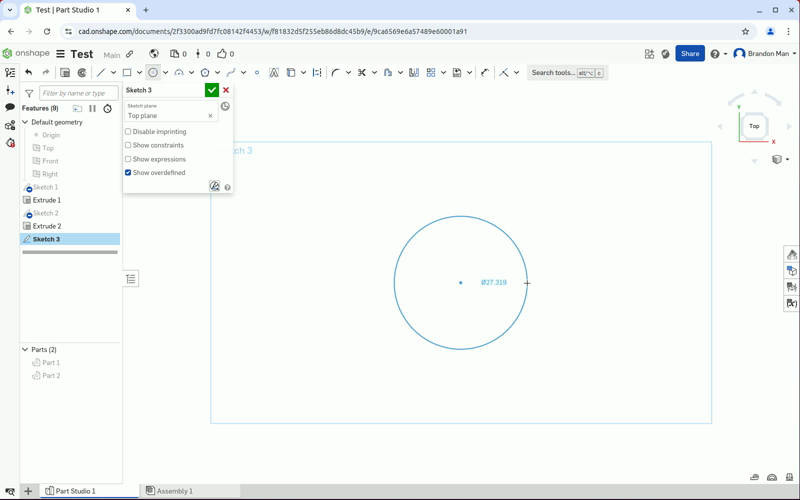
key(esc)
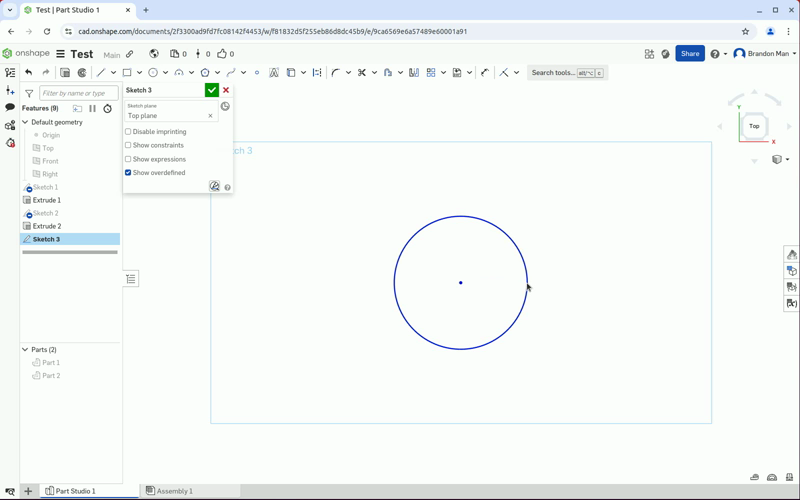
mouse_move(474, 281)
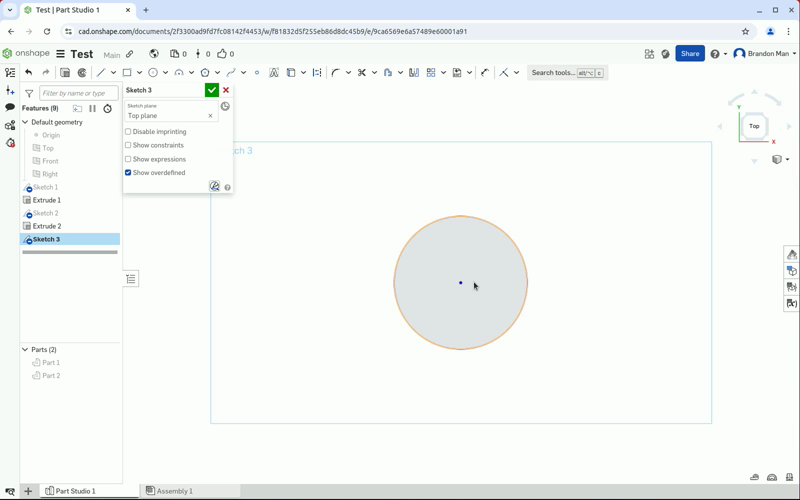
click(474, 281)
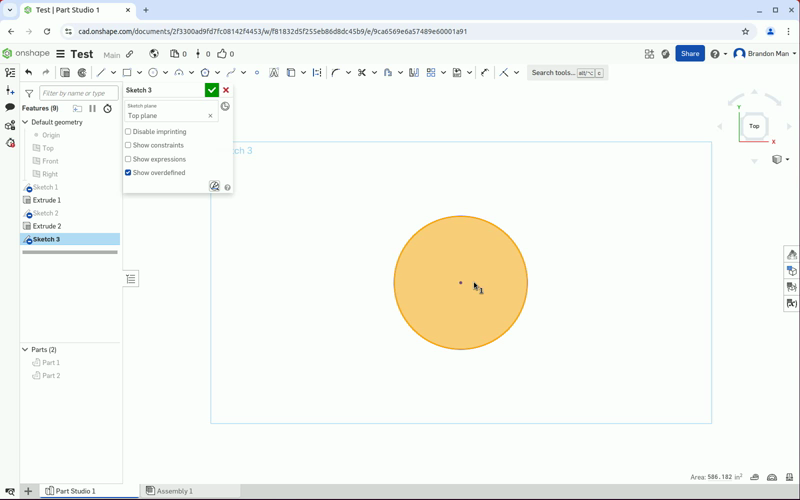
mouse_move(73, 352)
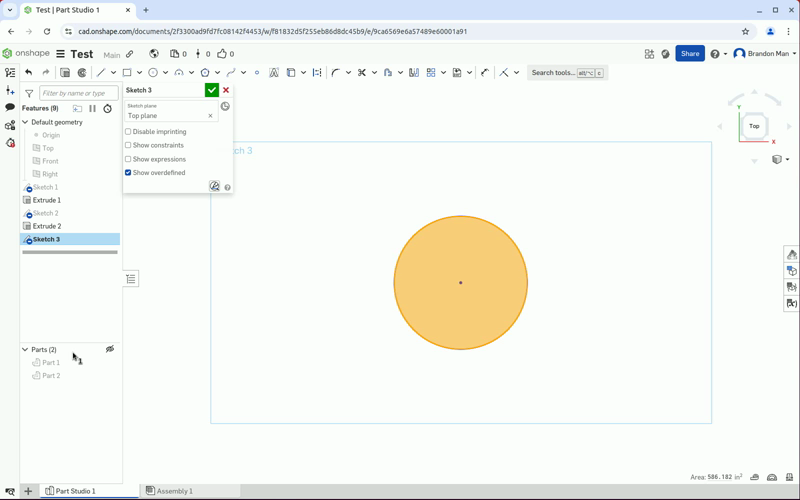
key(shift+y)
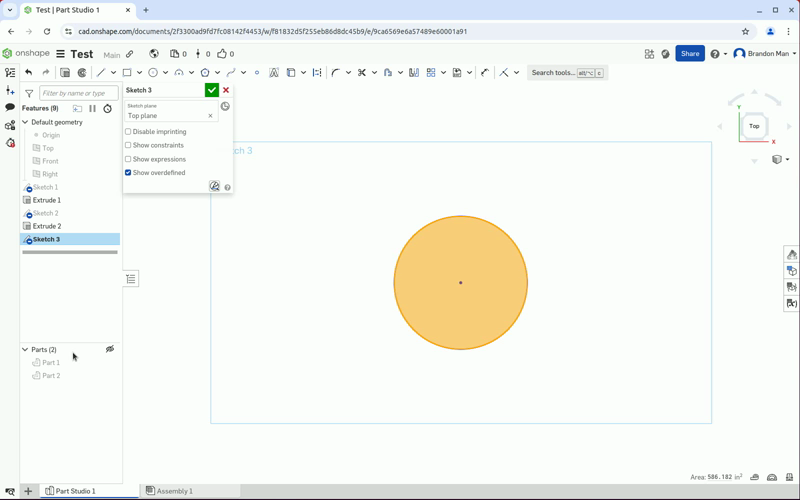
key(shift+e)
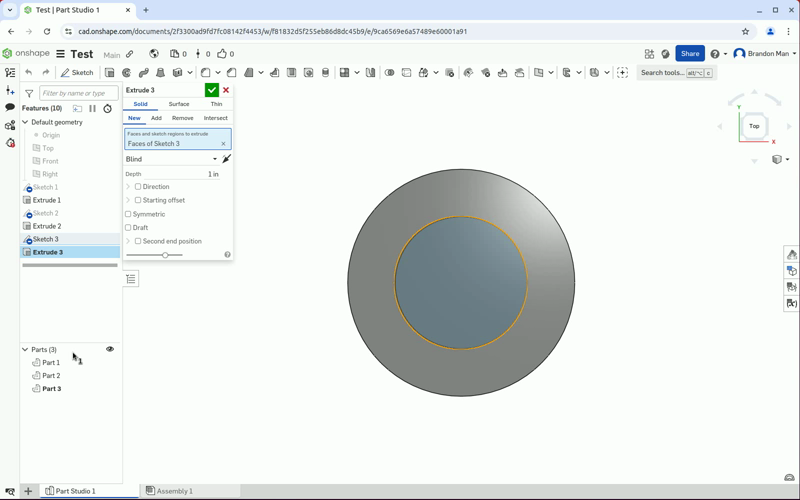
mouse_move(143, 106)
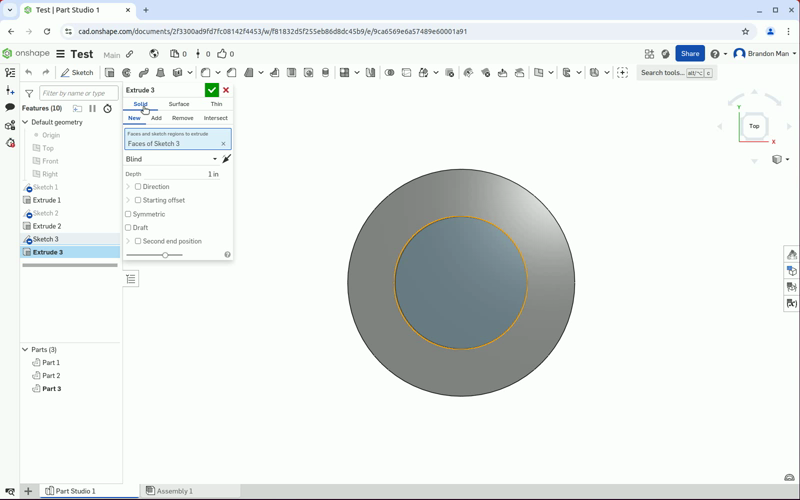
click(143, 106)
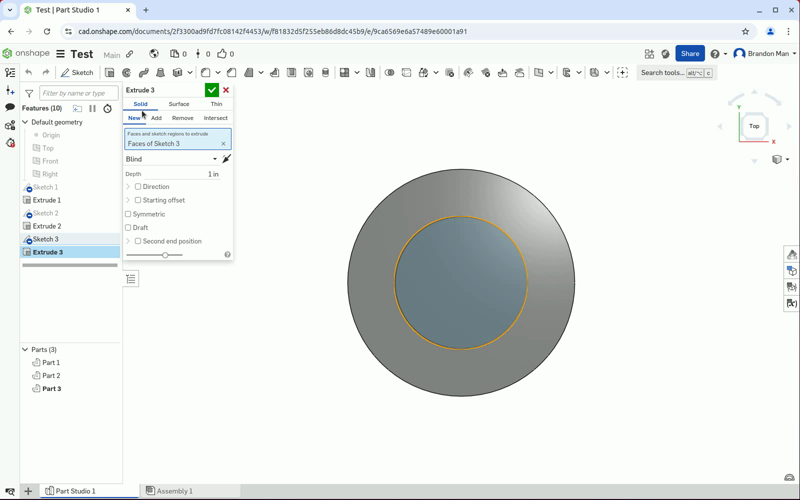
mouse_move(137, 120)
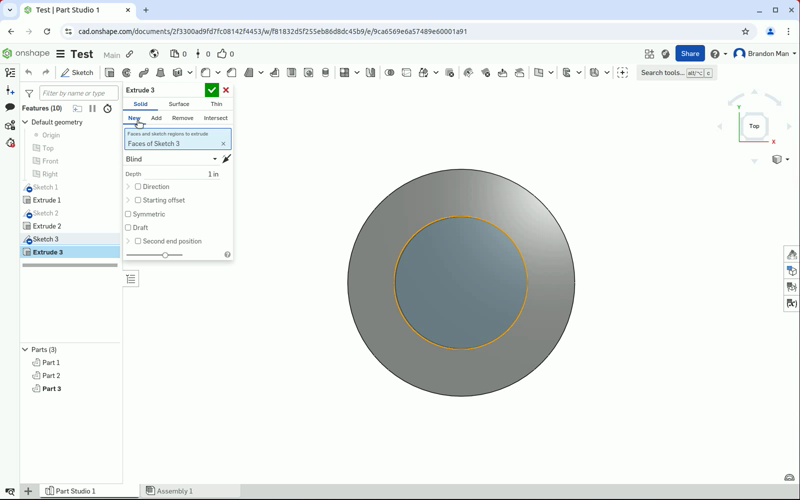
click(137, 120)
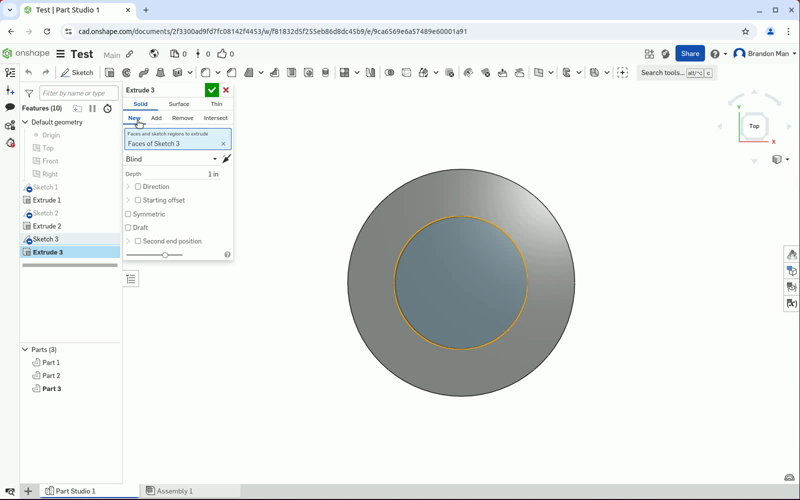
key(tab, 4)
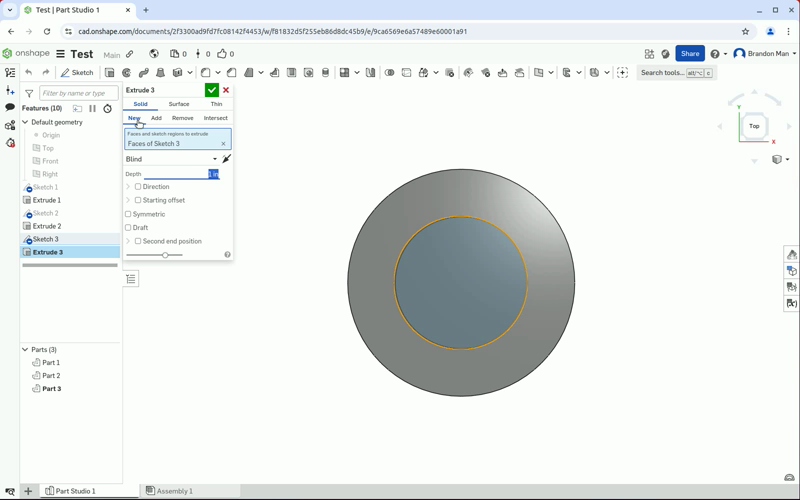
text(18.535)
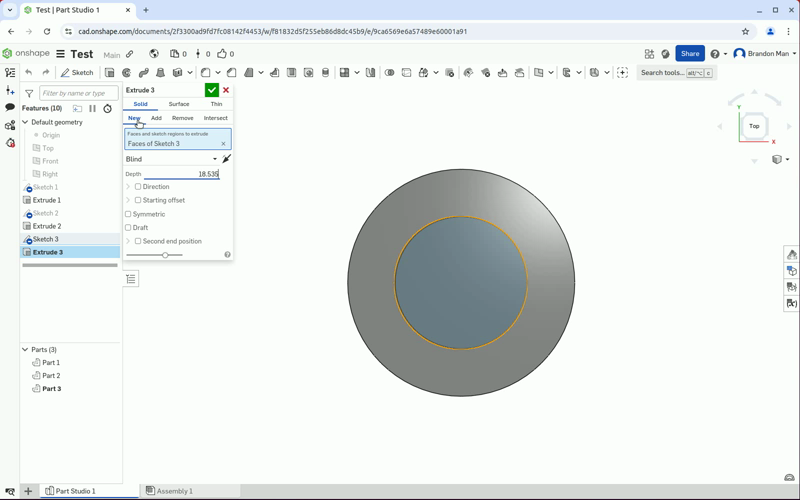
key(enter)
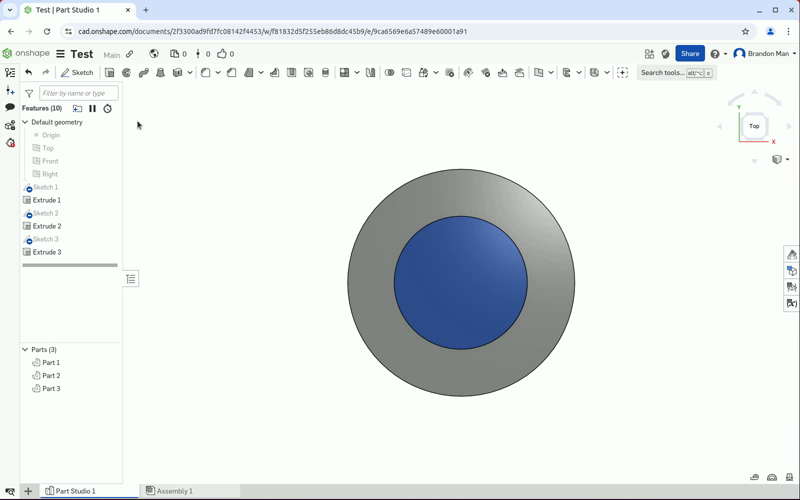
key(shift+h)
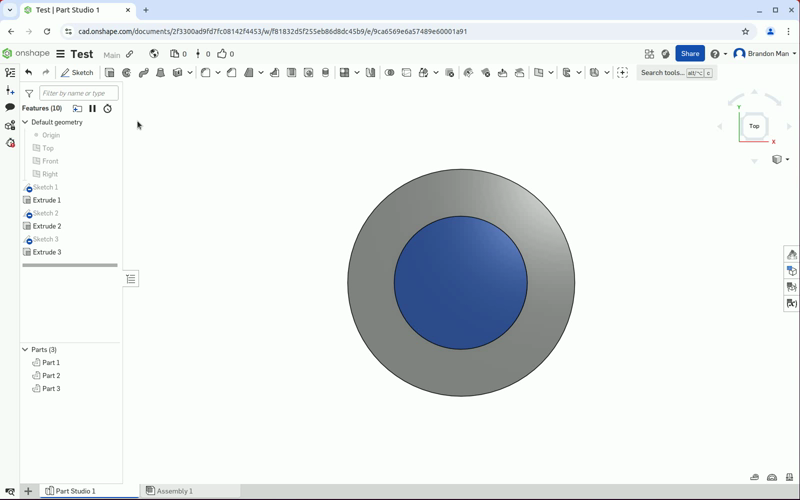
key(shift+h)
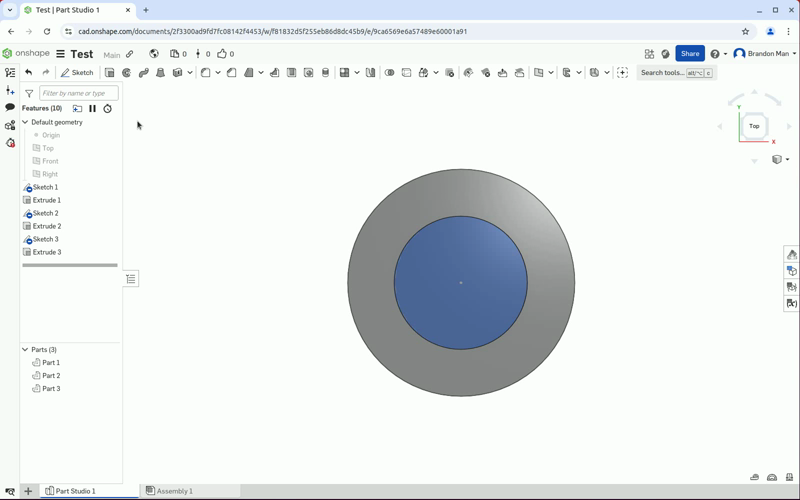
key(shift+7)
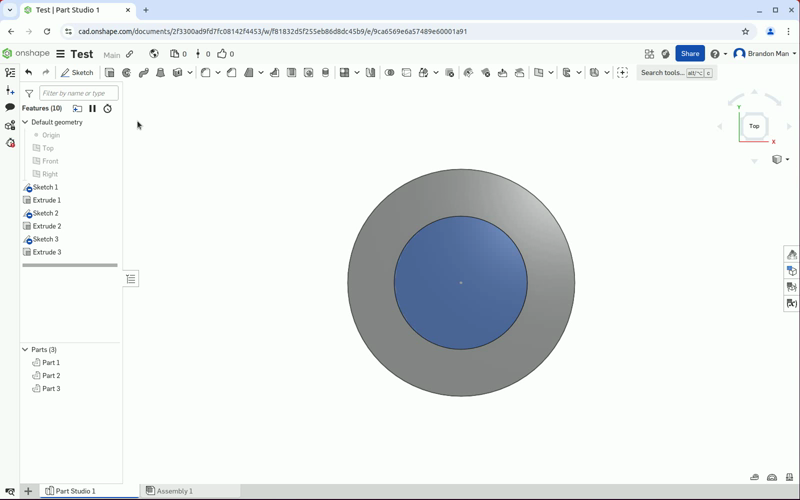
key(up, 3)
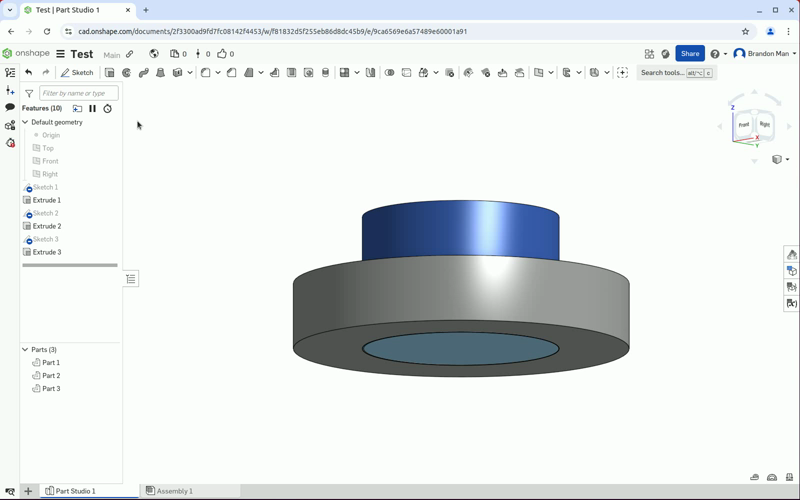
key(left, 3)
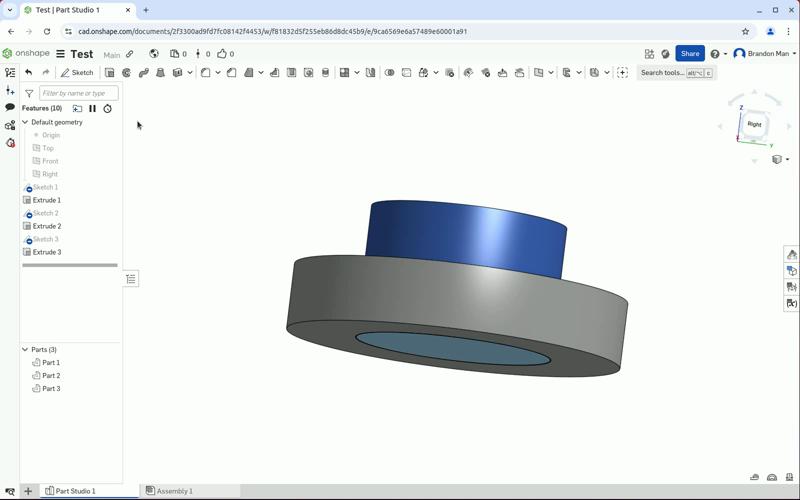
key(right, 3)
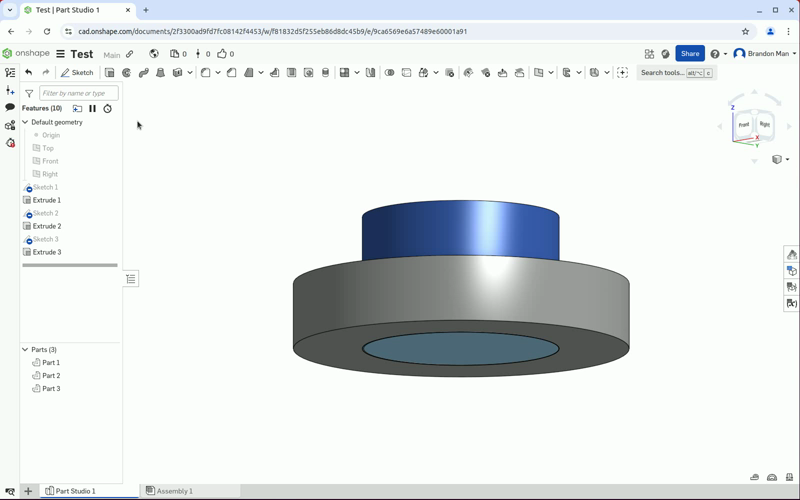
key(down, 3)
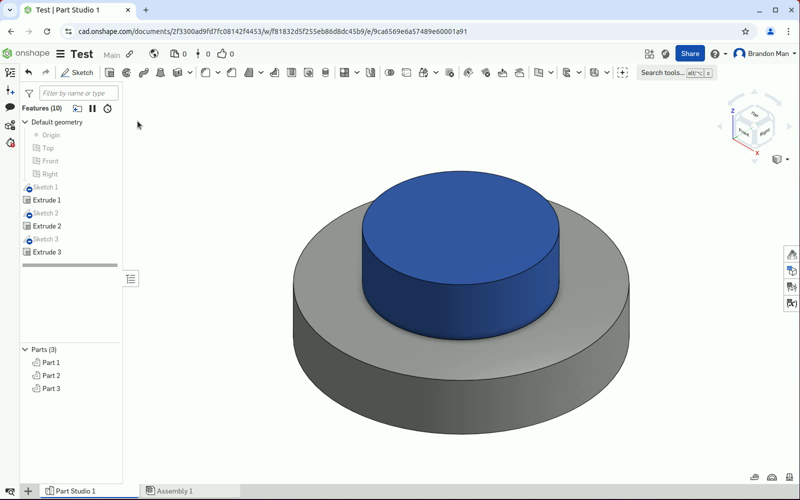
mouse_move(73, 189)
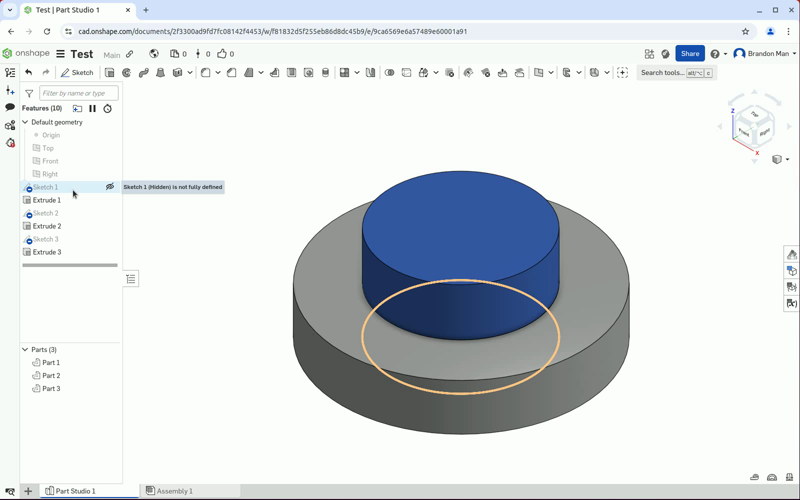
click(73, 189)